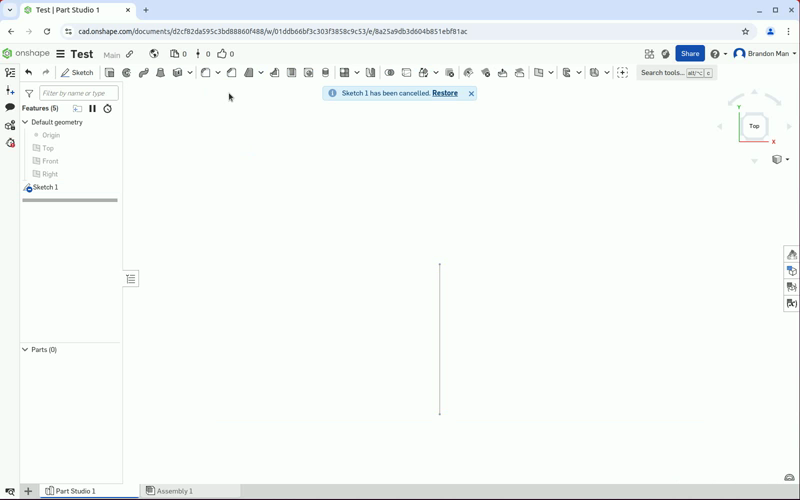
key(shift+h)
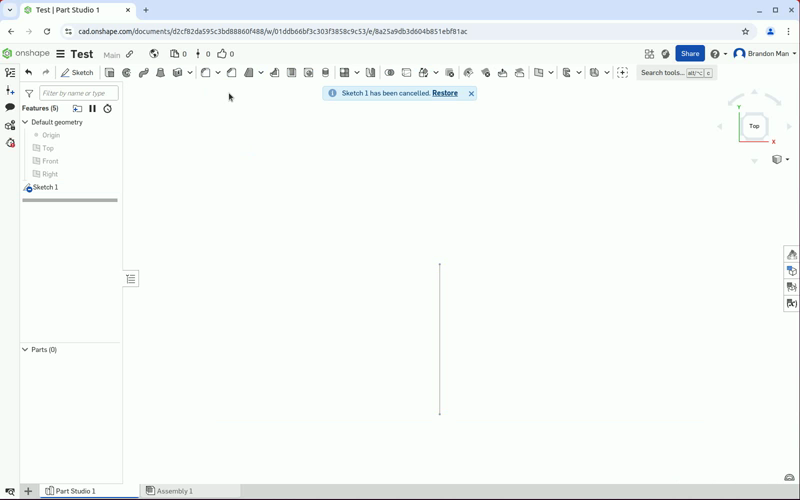
key(shift+s)
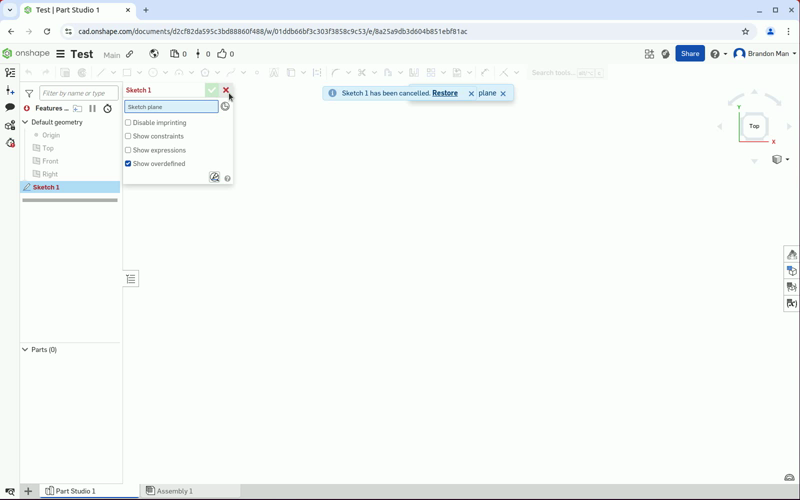
mouse_move(73, 150)
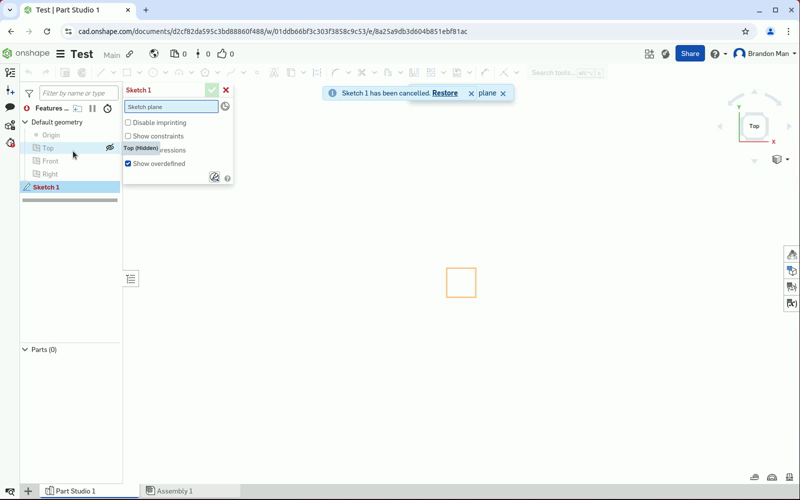
click(73, 150)
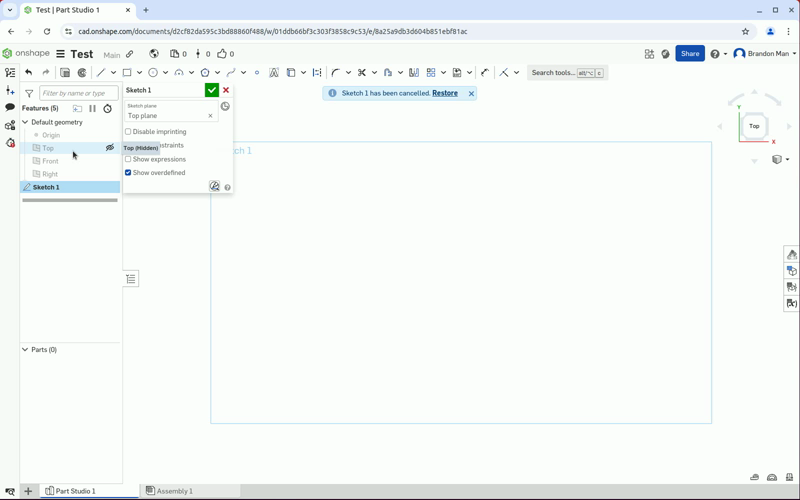
mouse_move(73, 352)
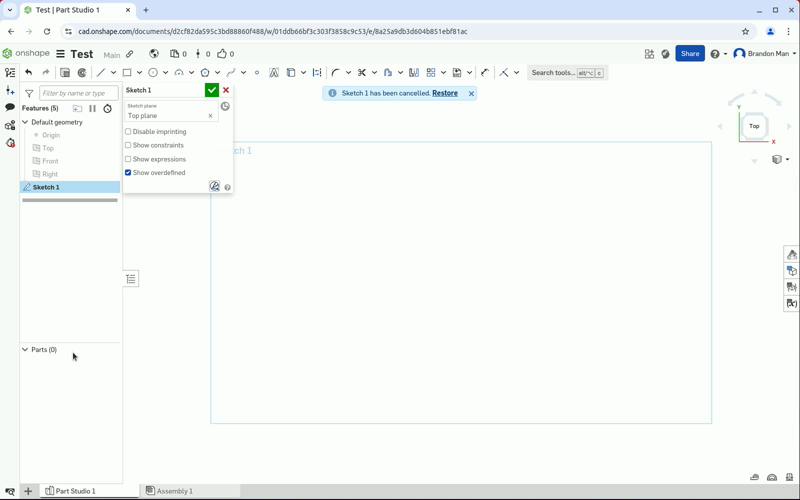
key(y)
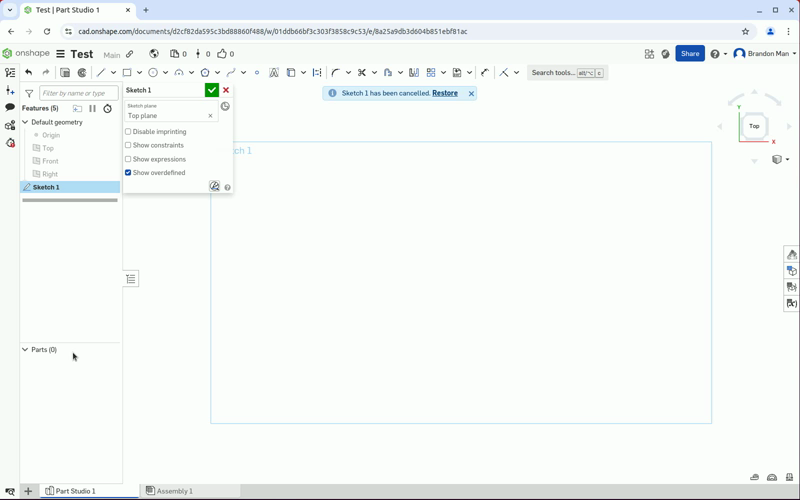
key(l)
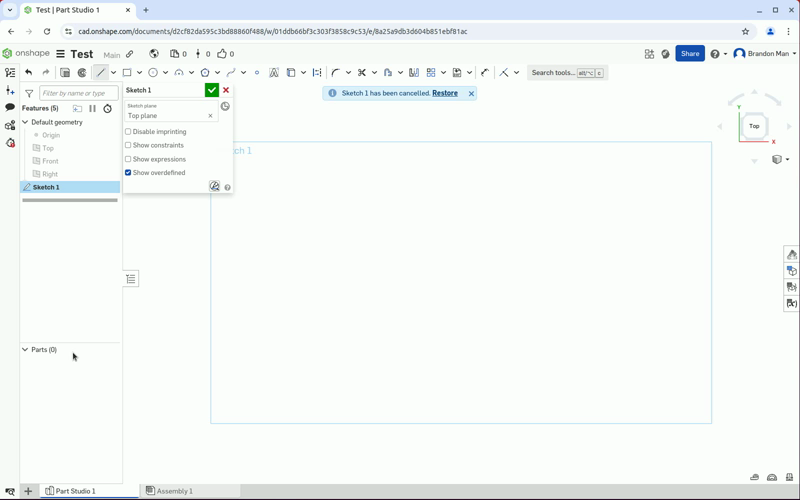
key_down(shift)
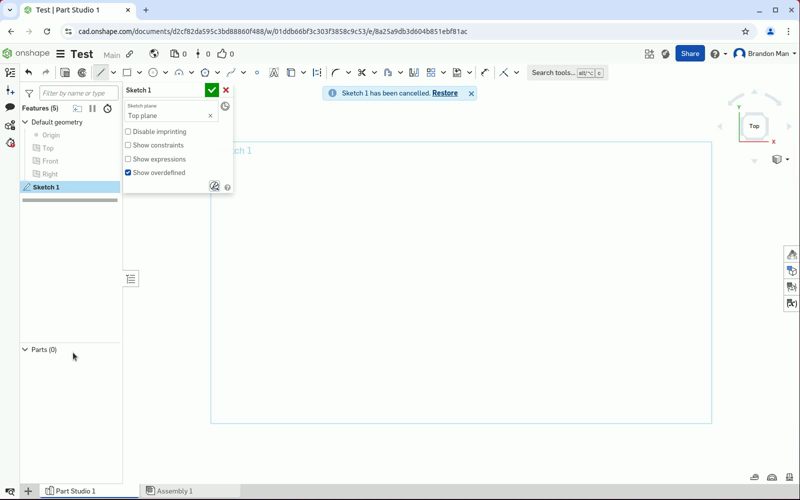
mouse_move(423, 320)
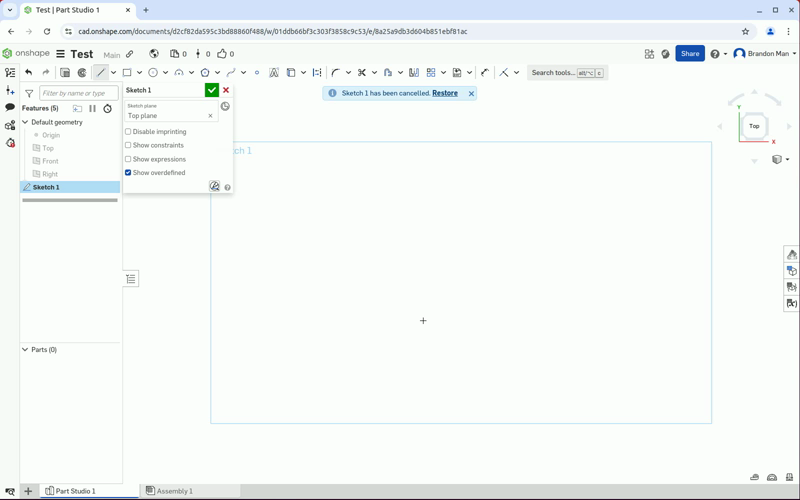
click(423, 320)
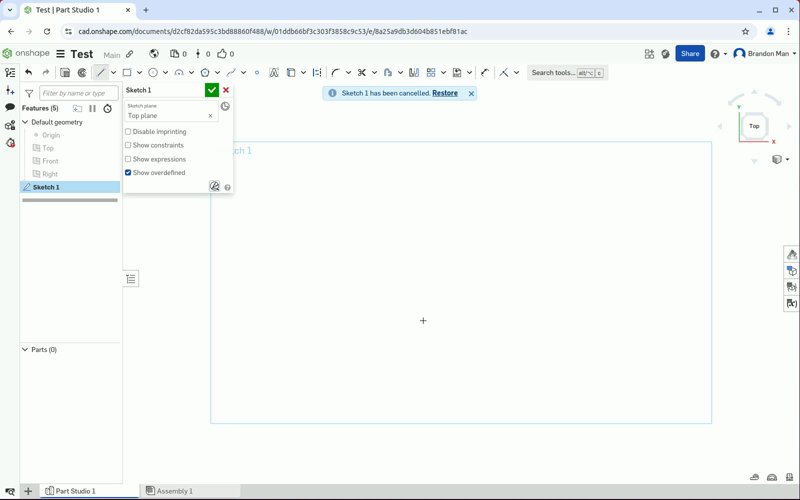
key_up(shift)
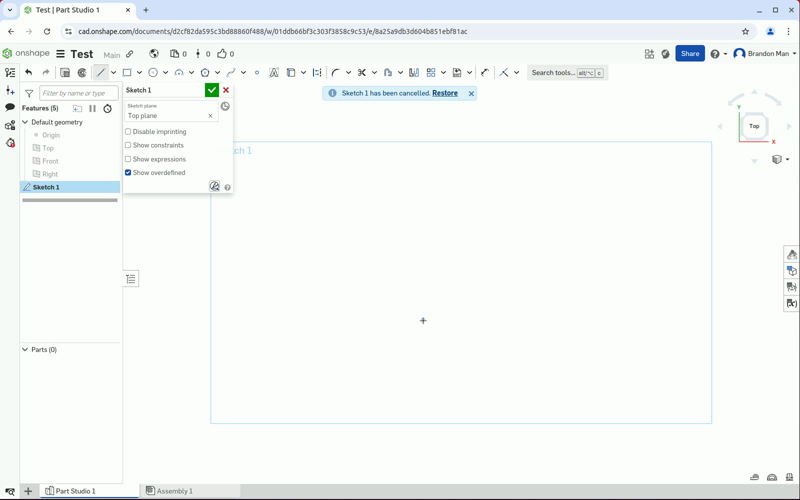
key_down(shift)
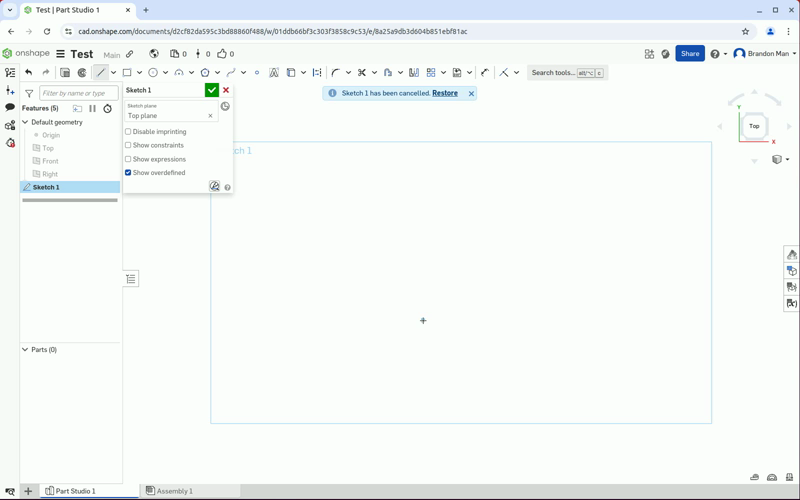
mouse_move(497, 320)
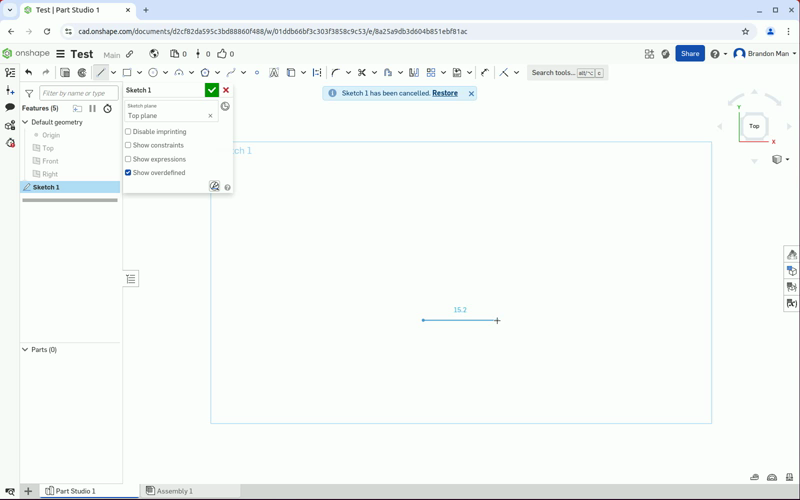
click(497, 320)
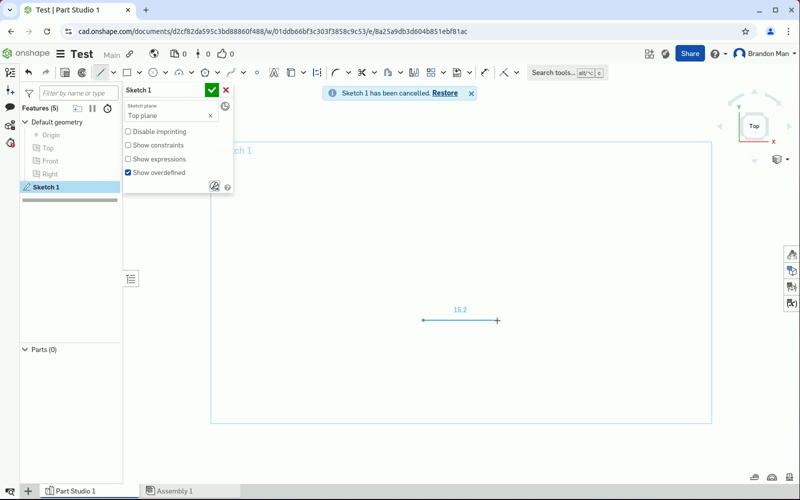
key_up(shift)
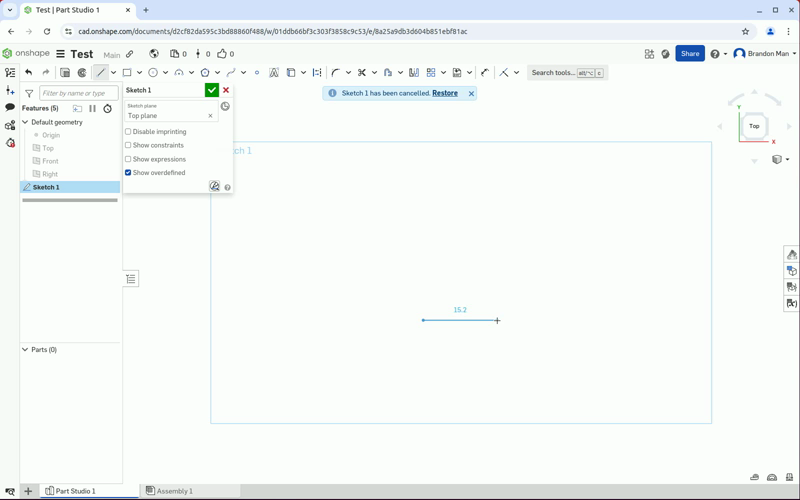
key_down(shift)
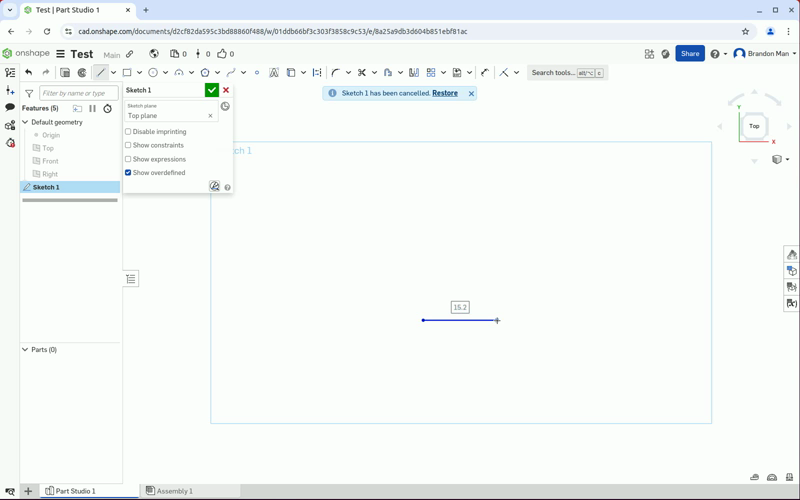
mouse_move(497, 246)
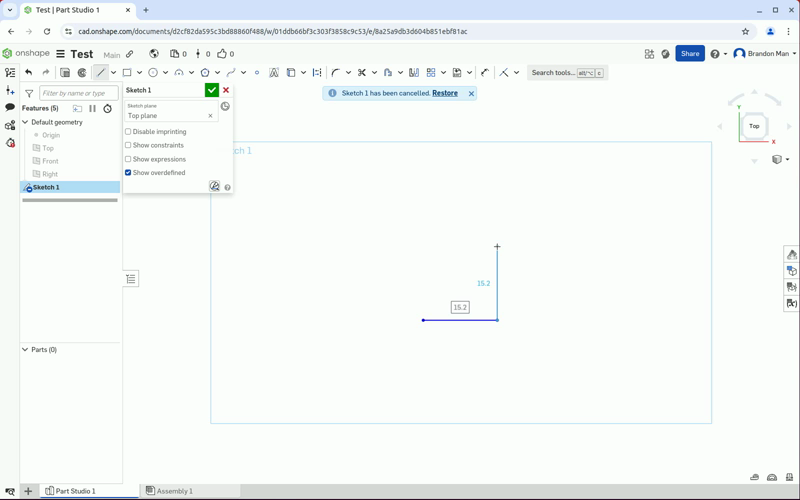
click(497, 246)
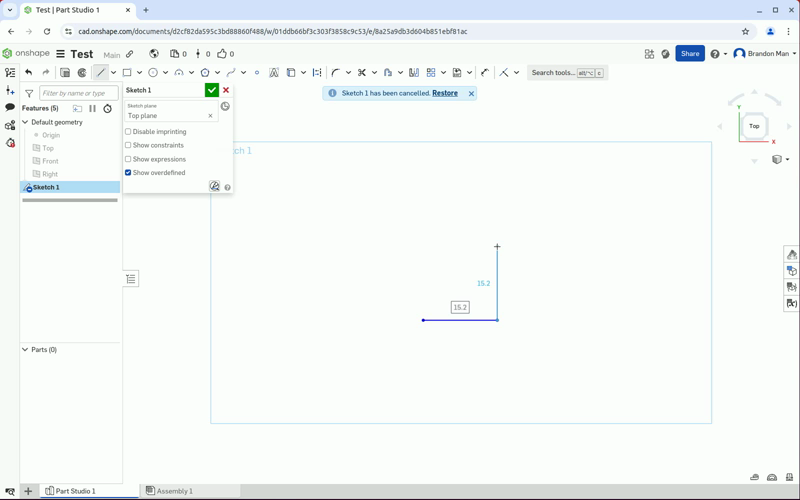
key_up(shift)
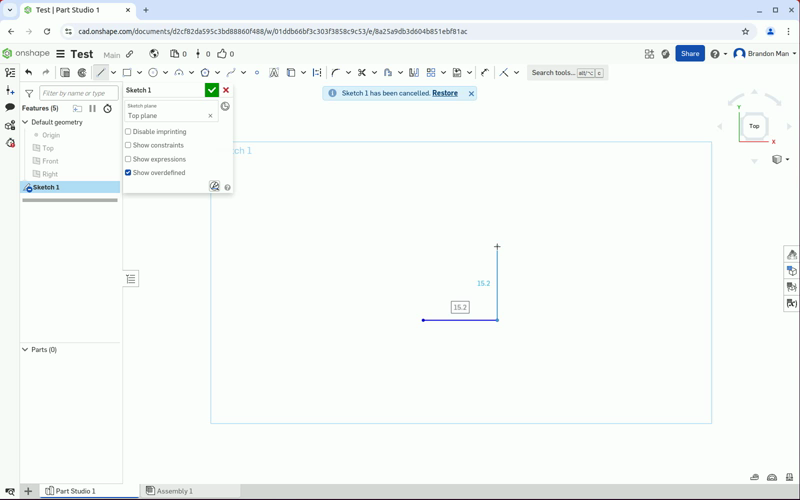
key_down(shift)
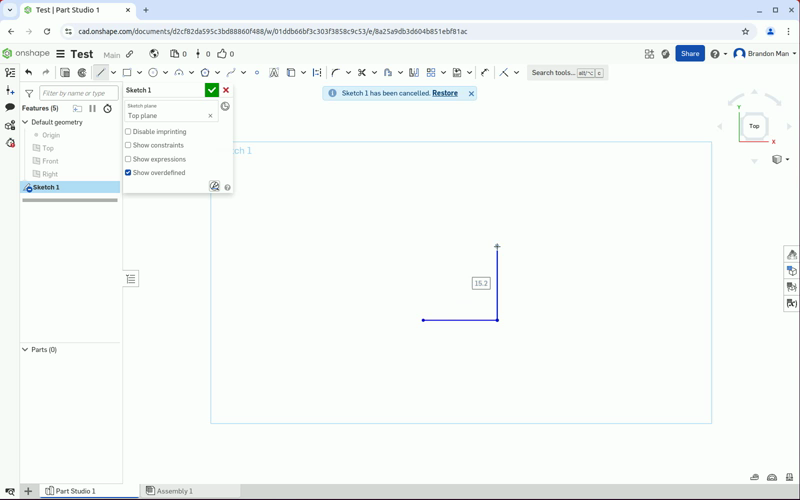
mouse_move(423, 246)
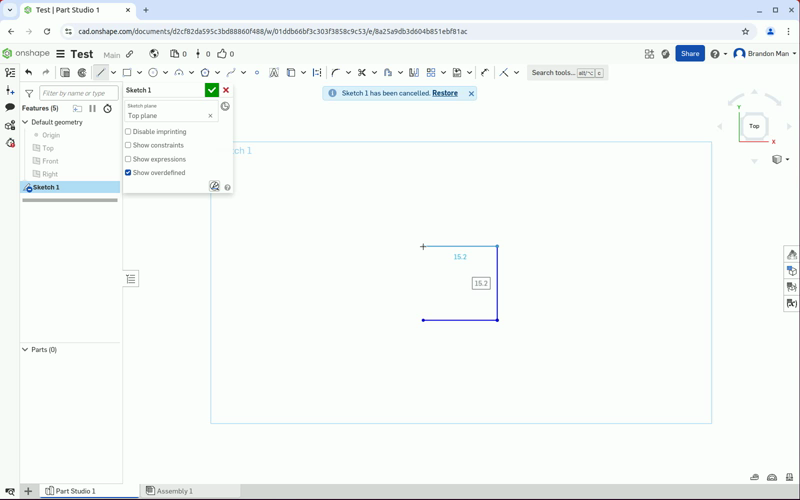
click(423, 246)
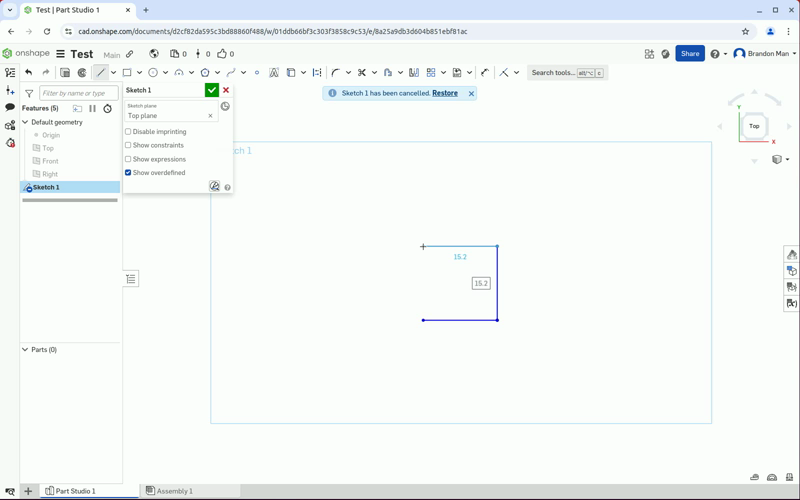
key_up(shift)
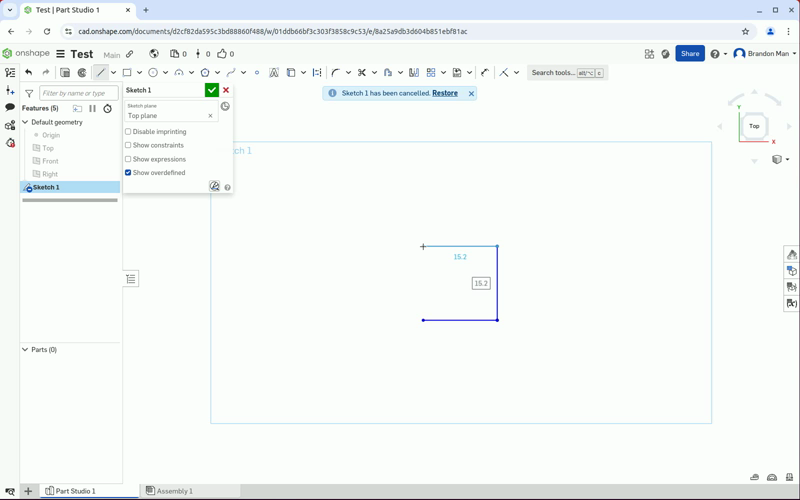
key_down(shift)
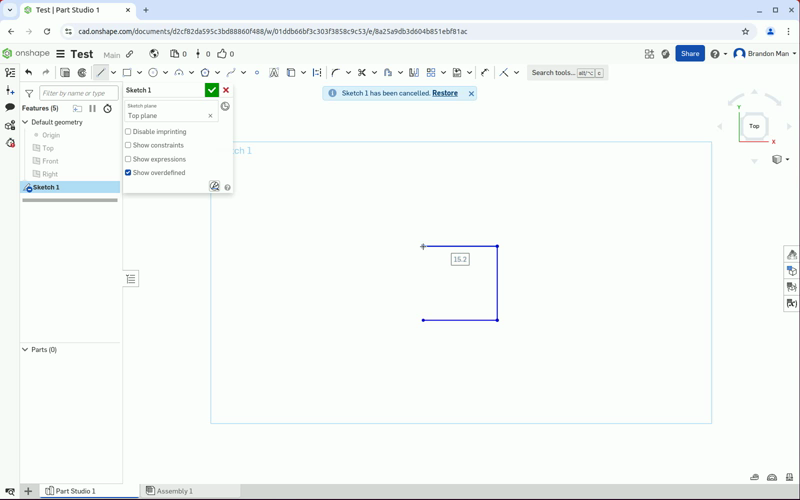
mouse_move(423, 320)
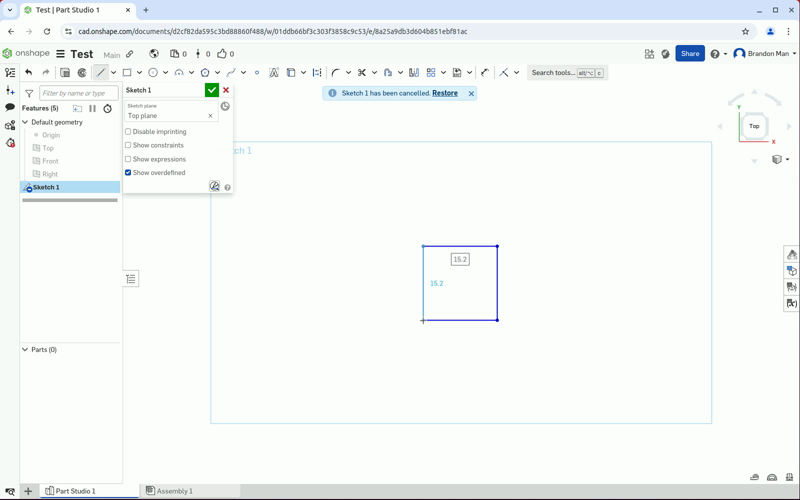
key_up(shift)
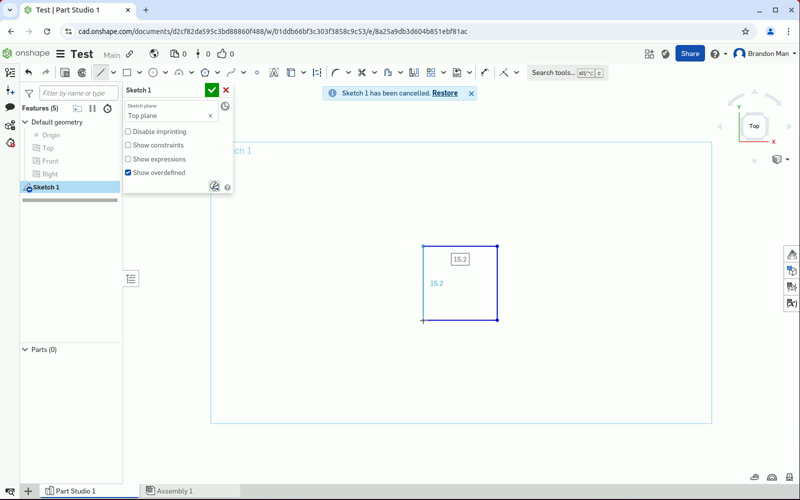
click(423, 320)
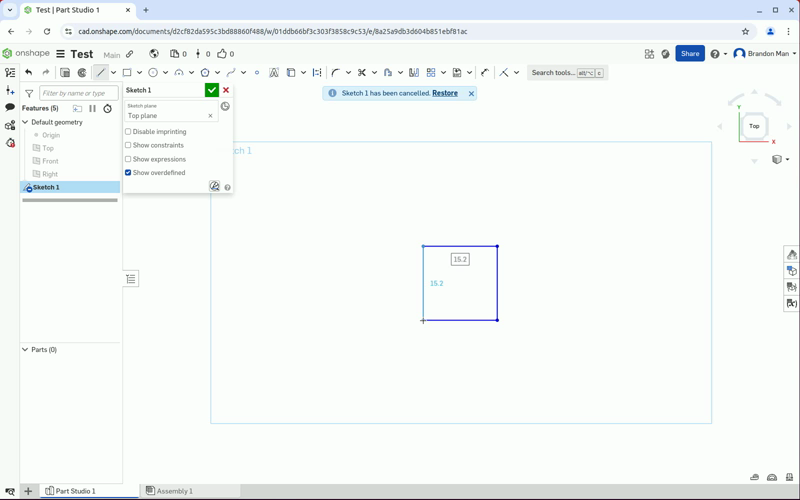
key(esc)
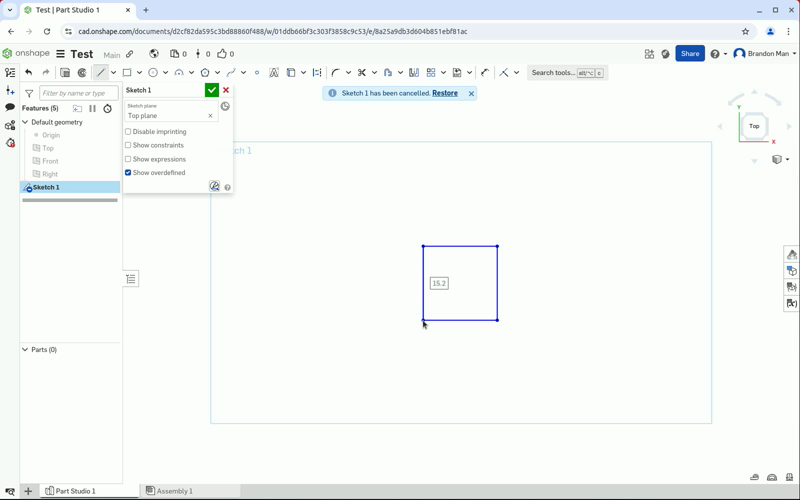
mouse_move(485, 294)
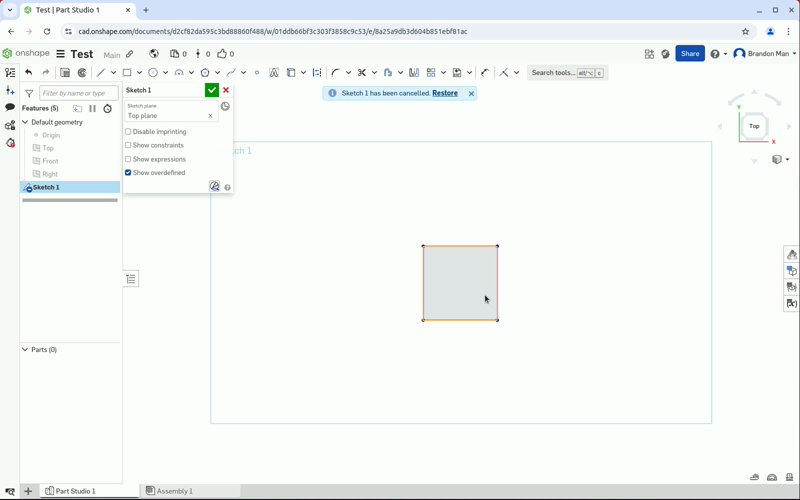
click(485, 294)
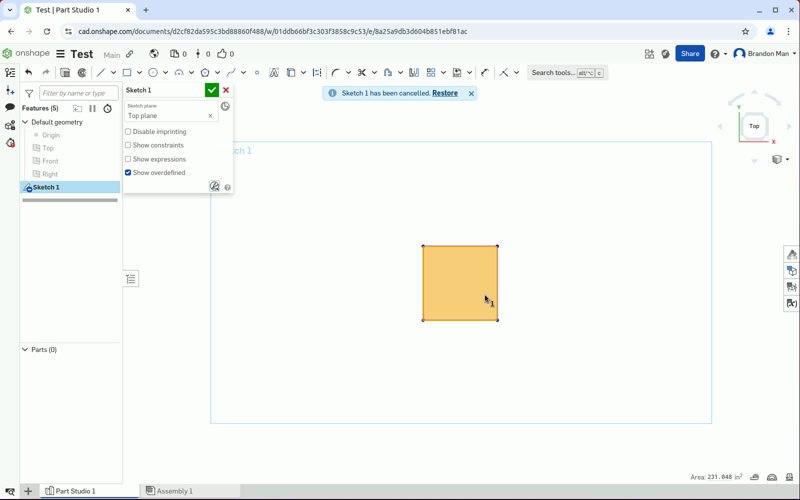
mouse_move(73, 352)
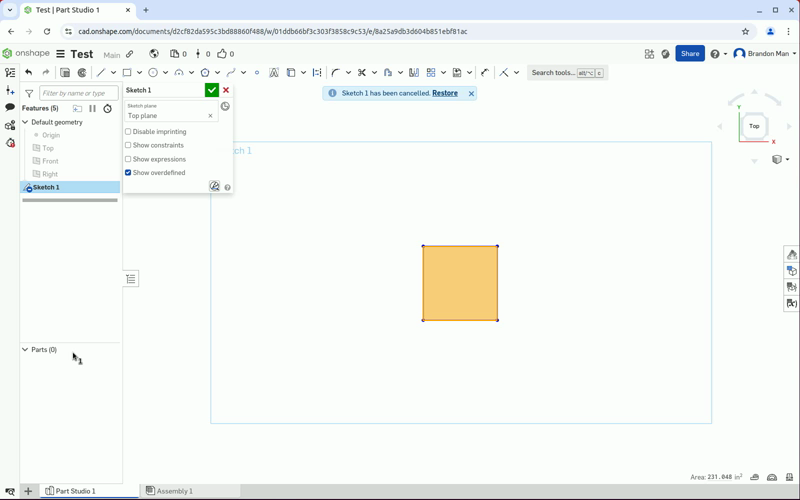
key(shift+y)
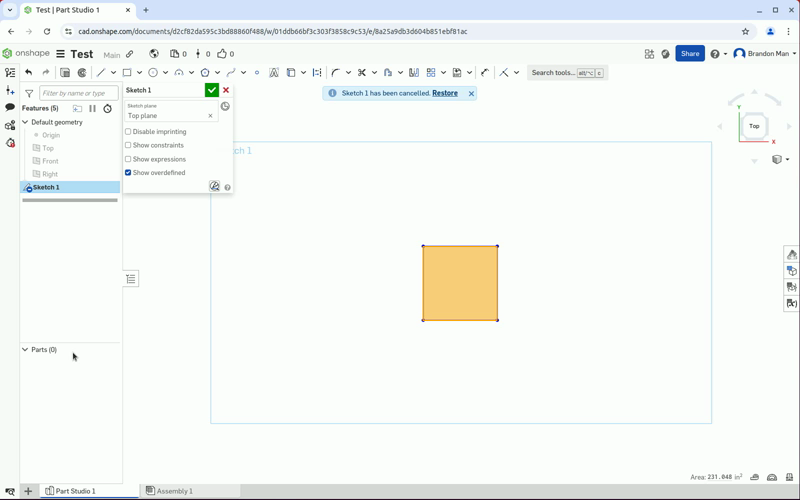
key(shift+e)
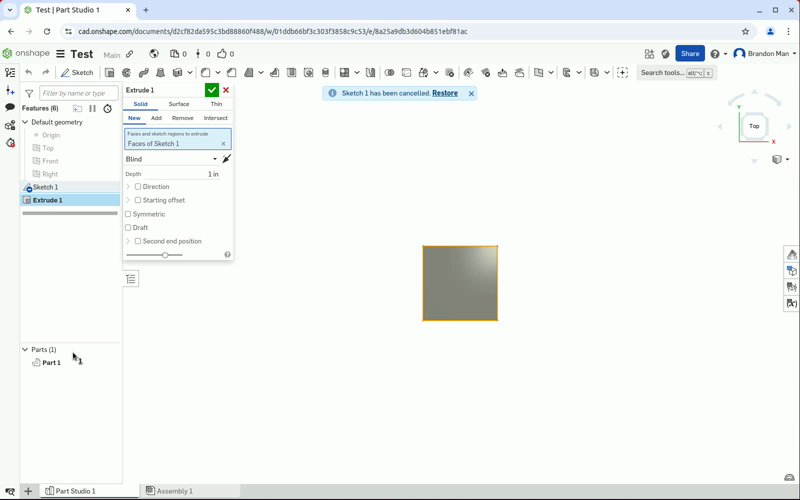
mouse_move(143, 106)
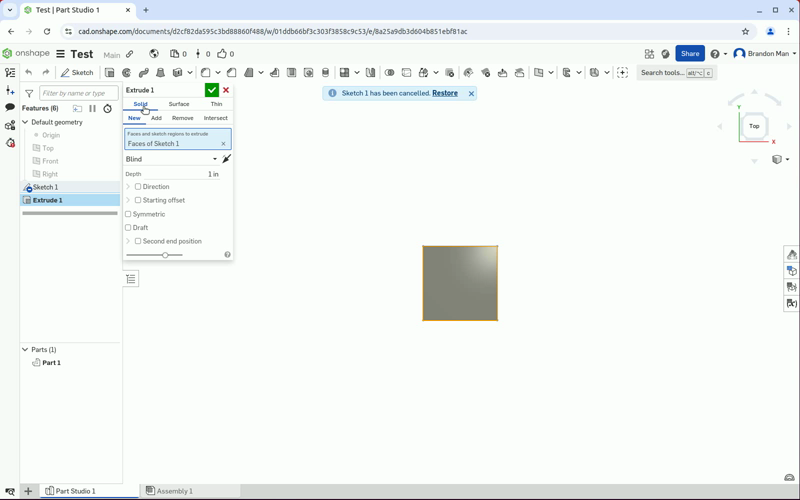
click(143, 106)
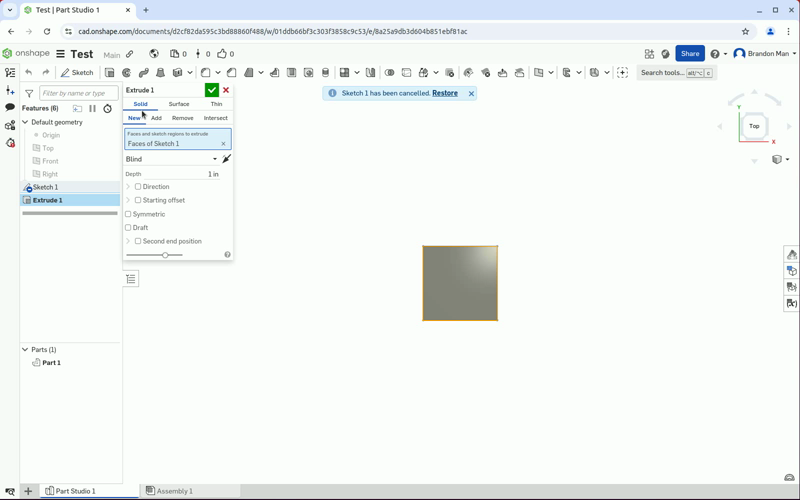
mouse_move(137, 120)
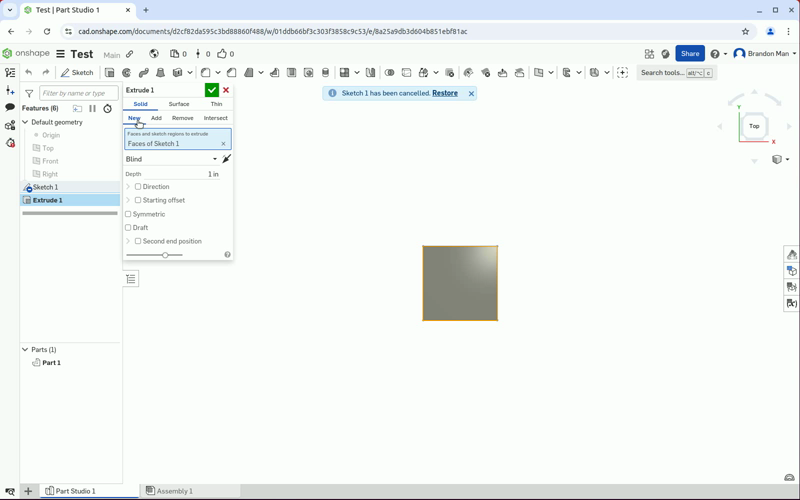
click(137, 120)
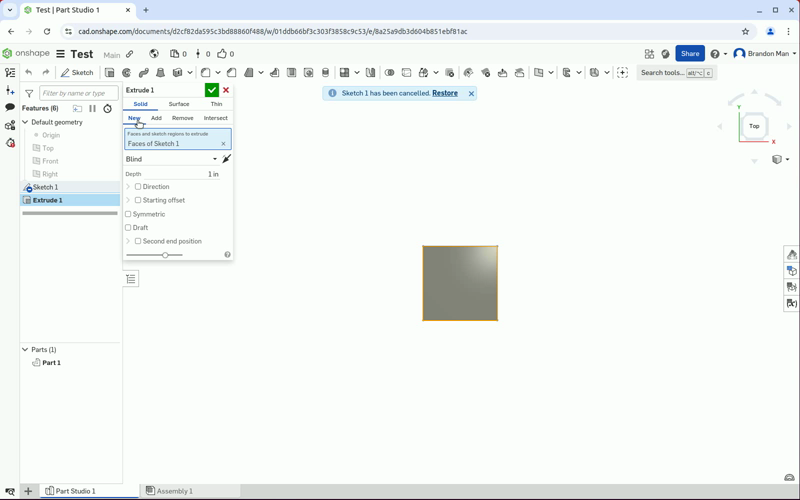
key(tab, 4)
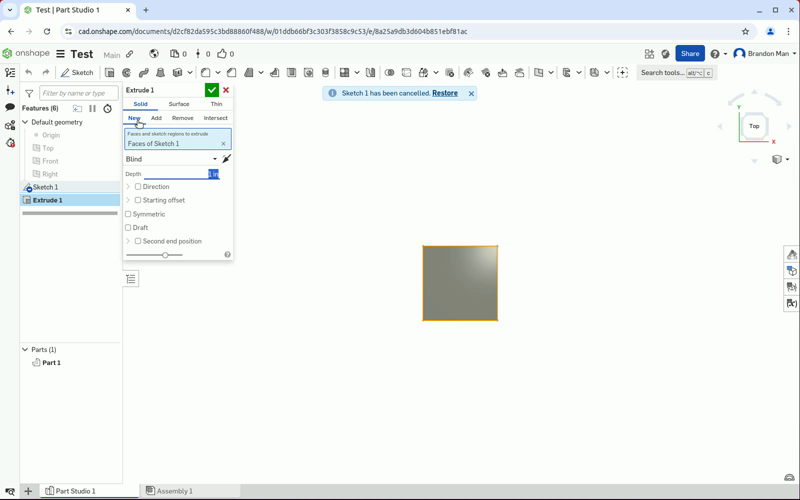
text(23.108)
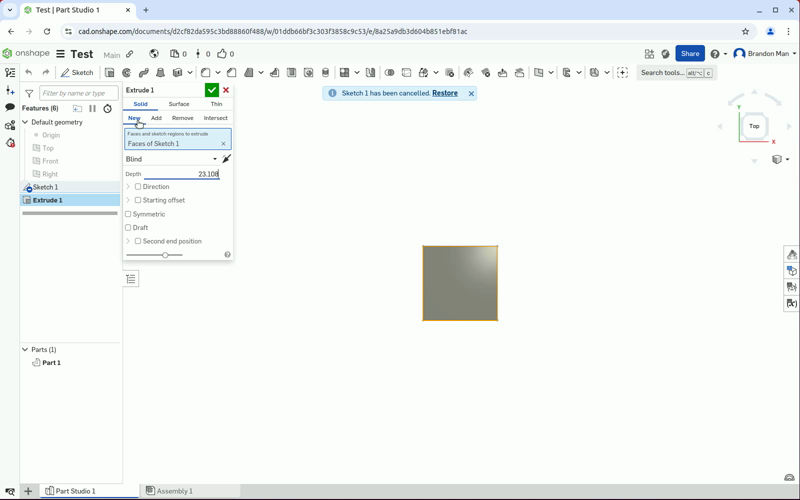
key(enter)
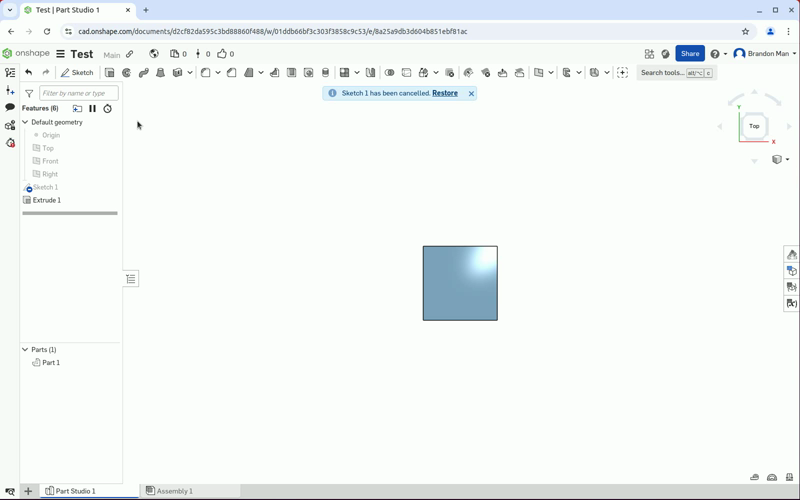
key(shift+h)
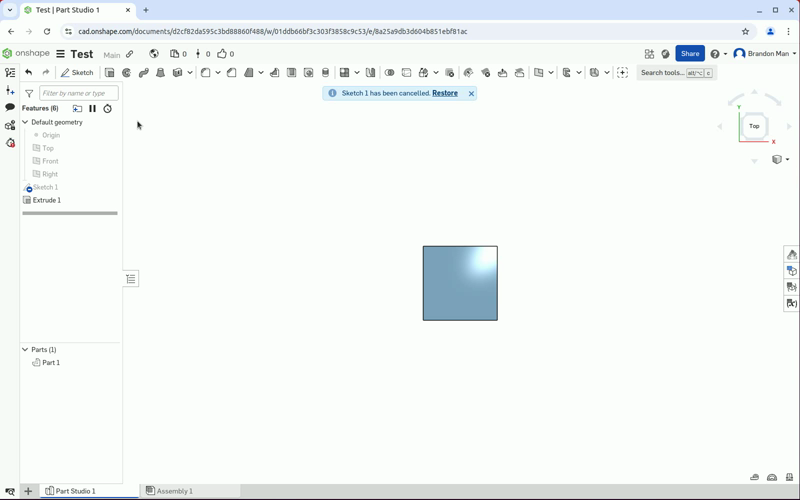
key(shift+h)
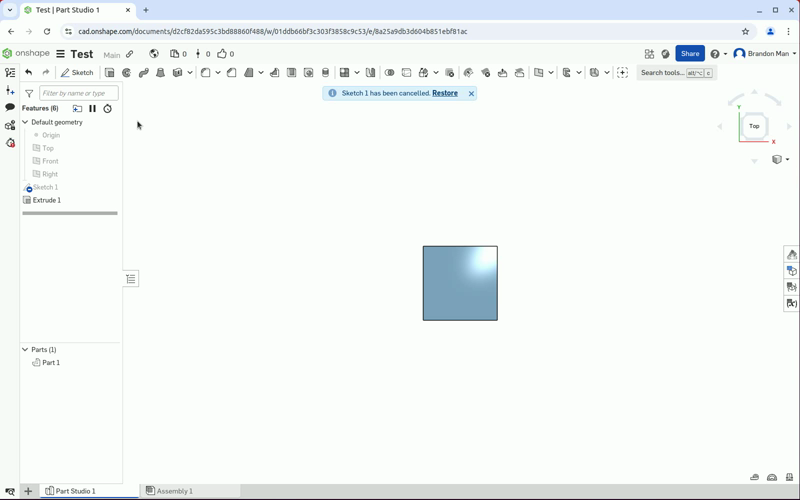
mouse_move(73, 189)
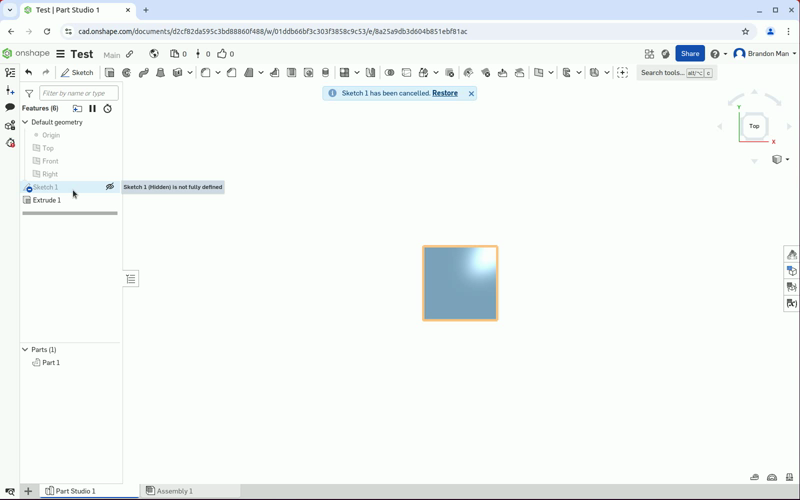
click(73, 189)
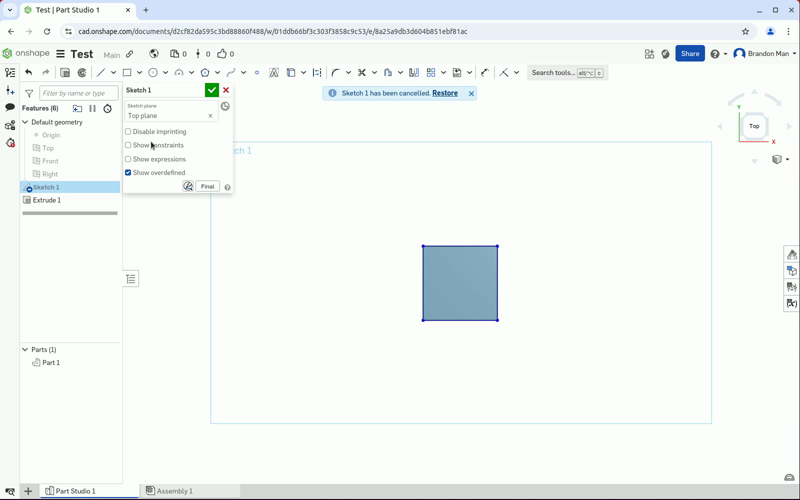
mouse_move(229, 92)
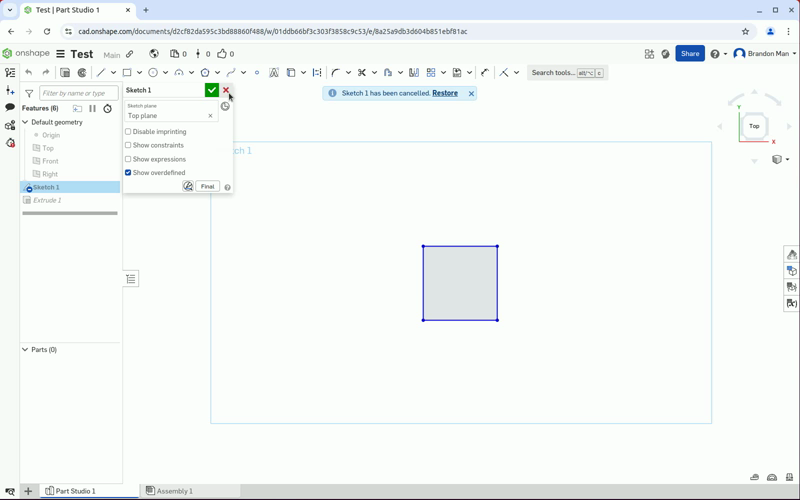
click(229, 92)
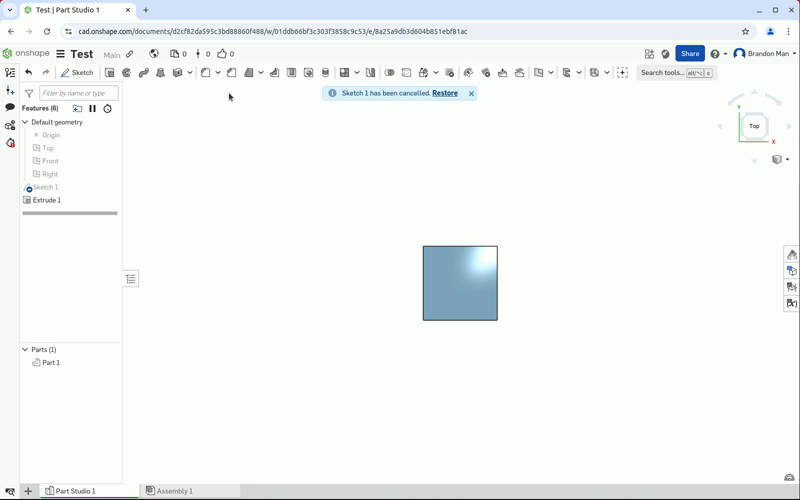
mouse_move(73, 352)
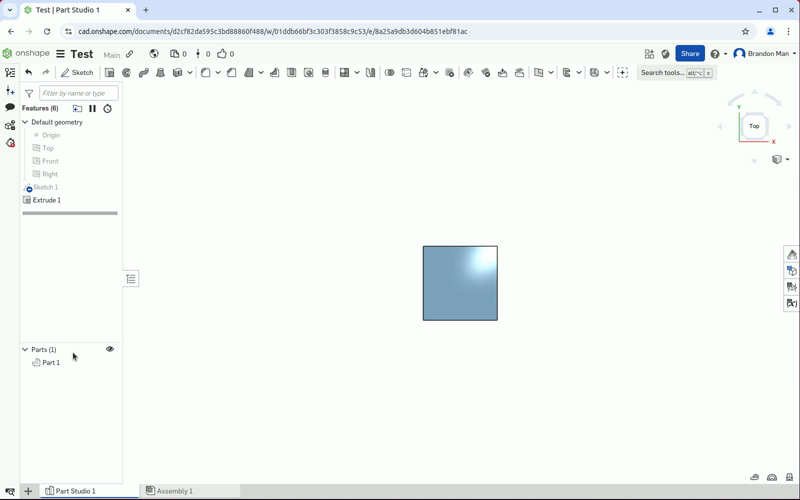
key(y)
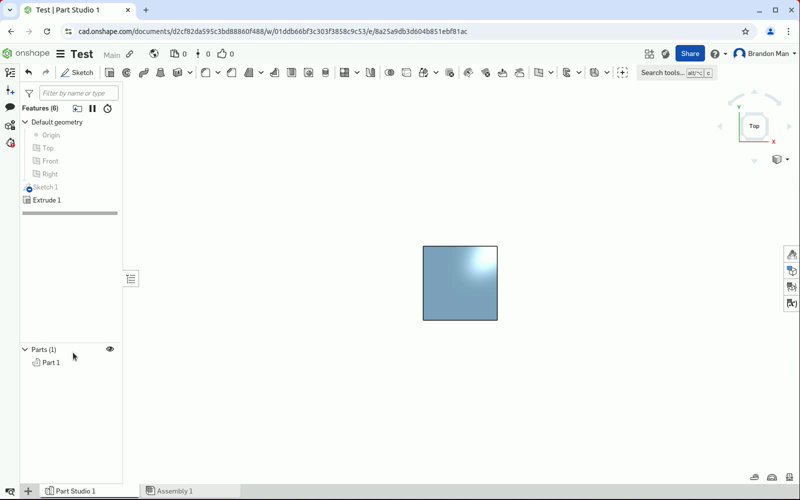
key(shift+p)
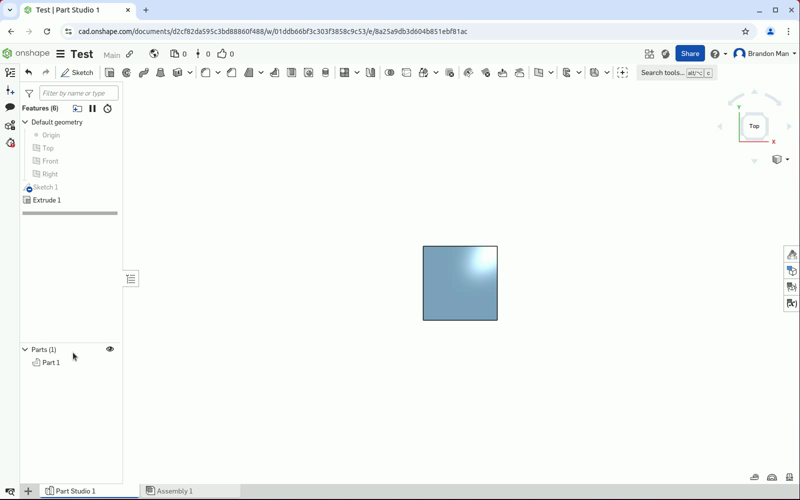
key(space)
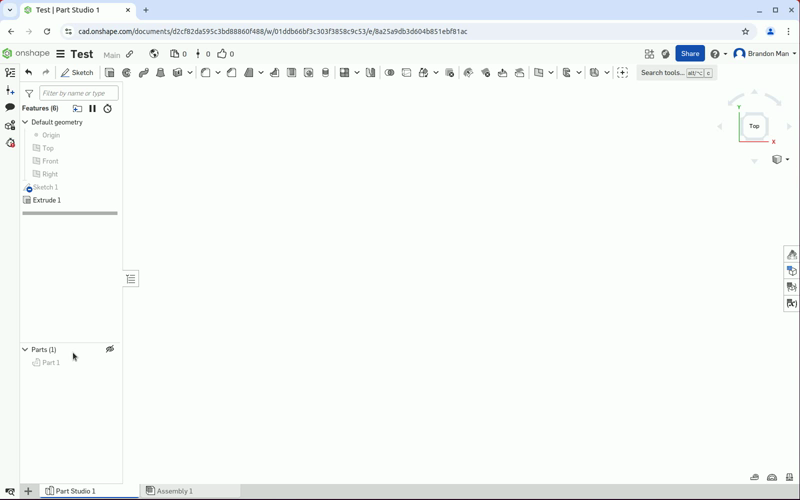
key_down(shift)
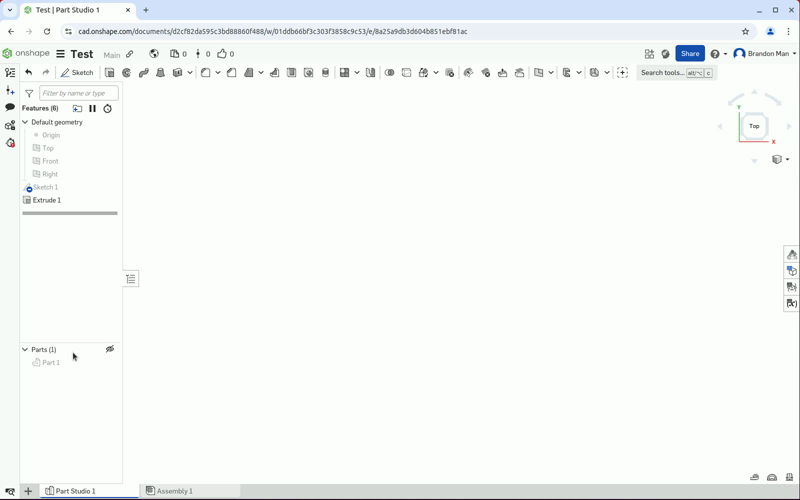
key(up)
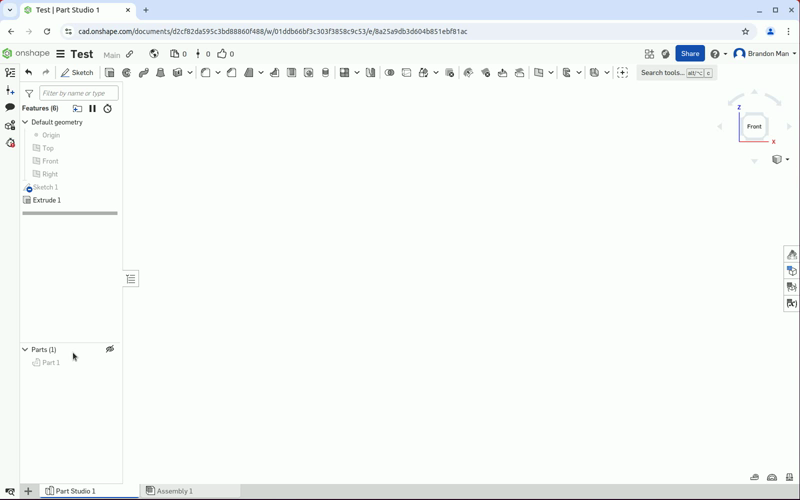
key_up(shift)
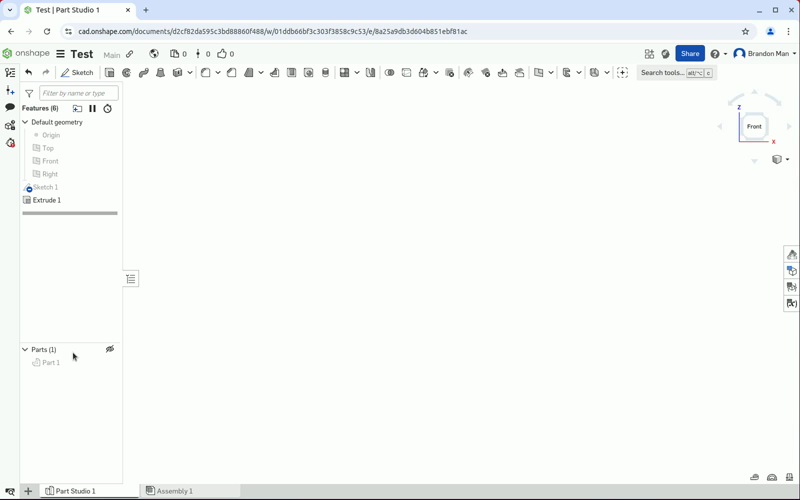
key(space)
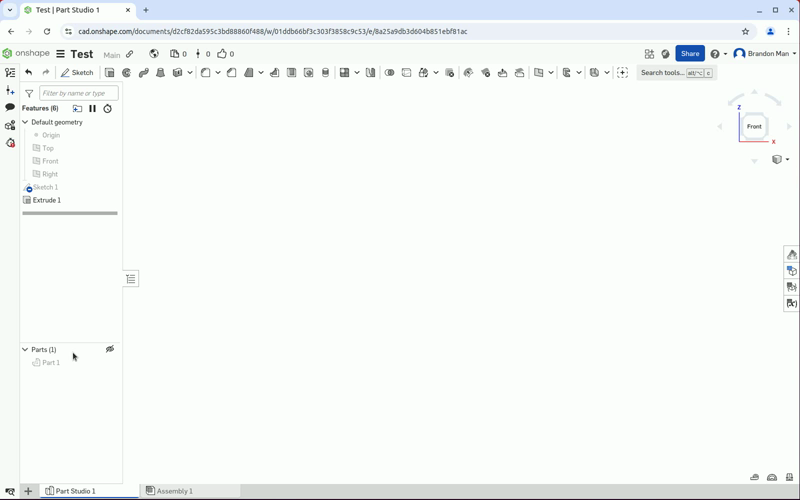
key_down(shift)
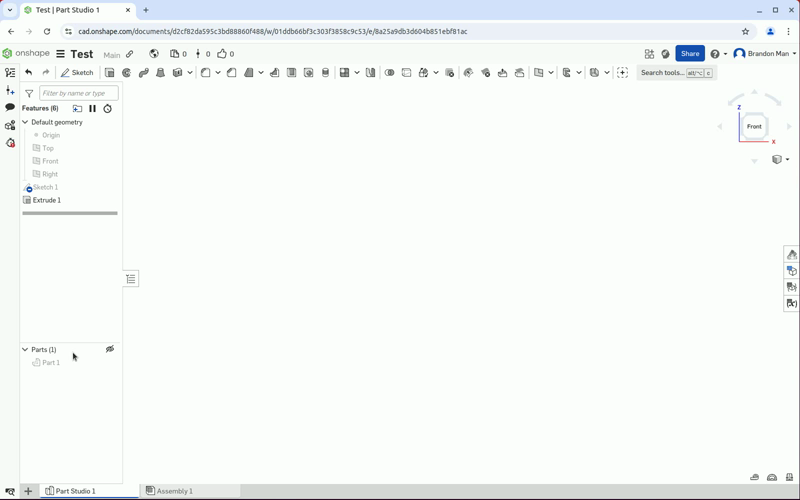
key(left)
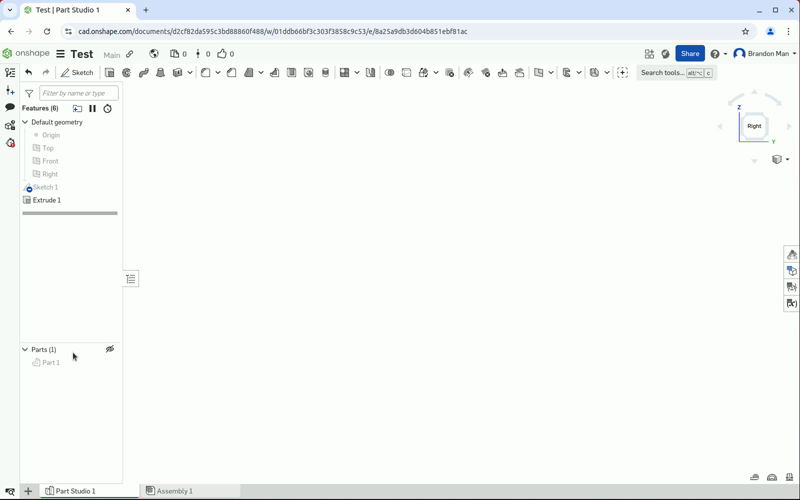
key_up(shift)
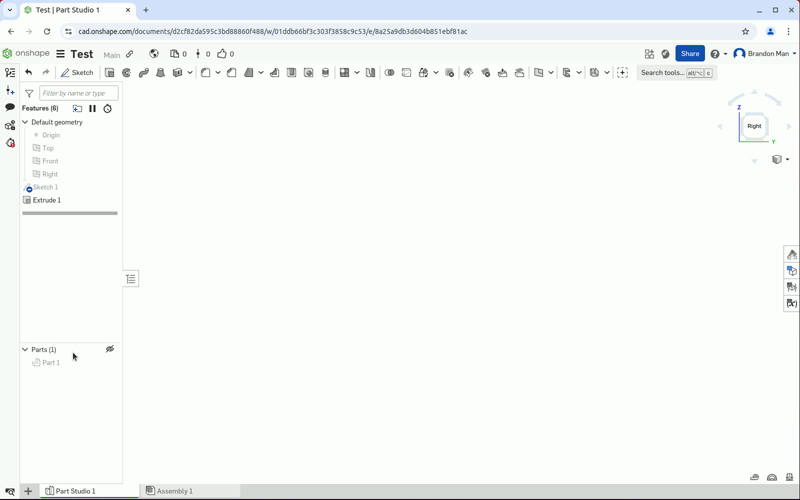
mouse_move(73, 352)
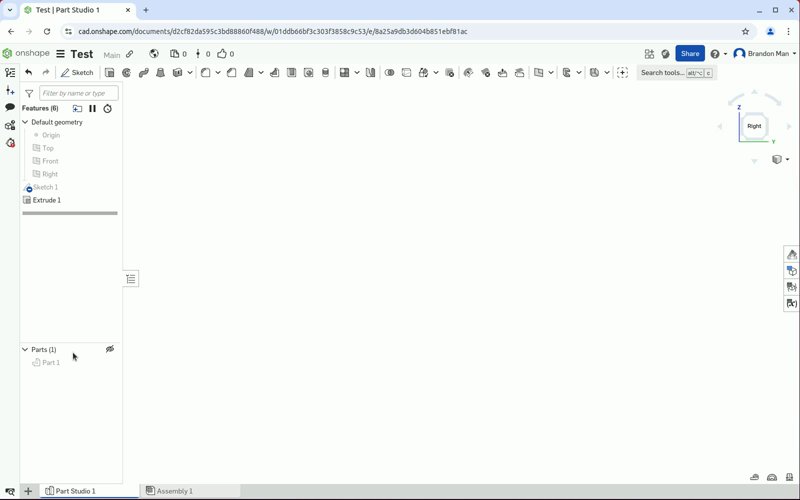
key(shift+y)
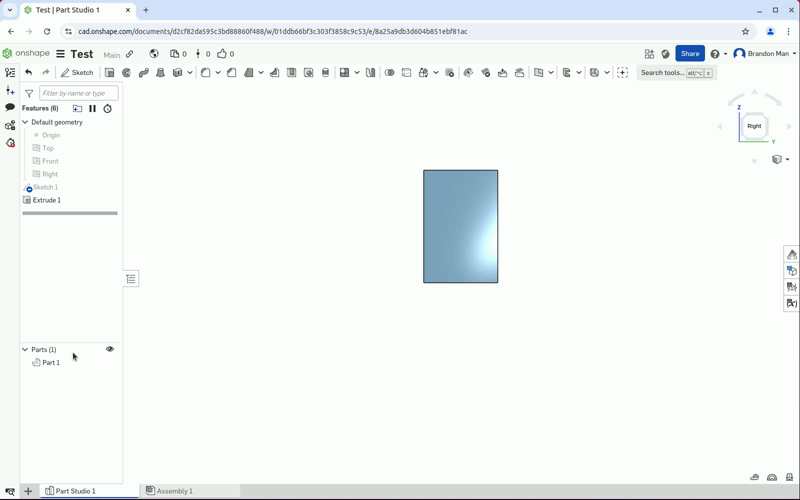
mouse_move(541, 75)
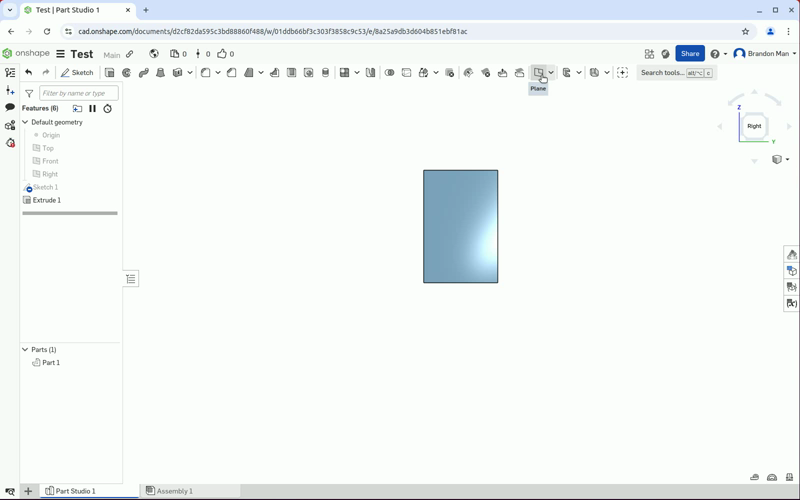
click(541, 75)
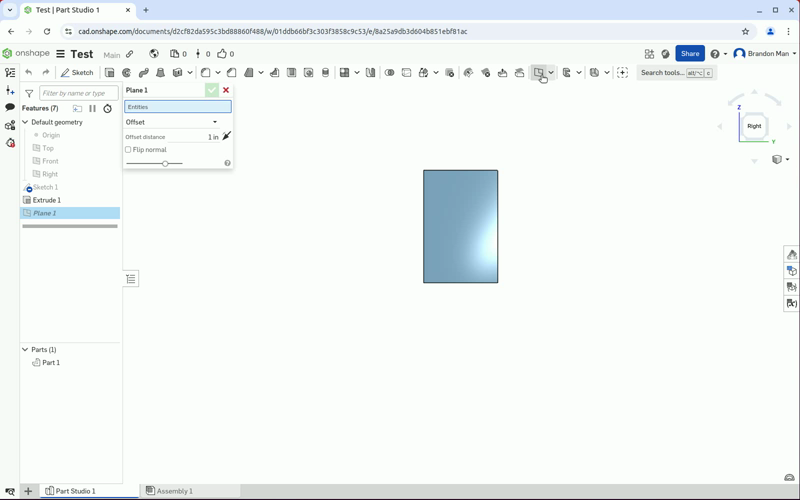
mouse_move(73, 176)
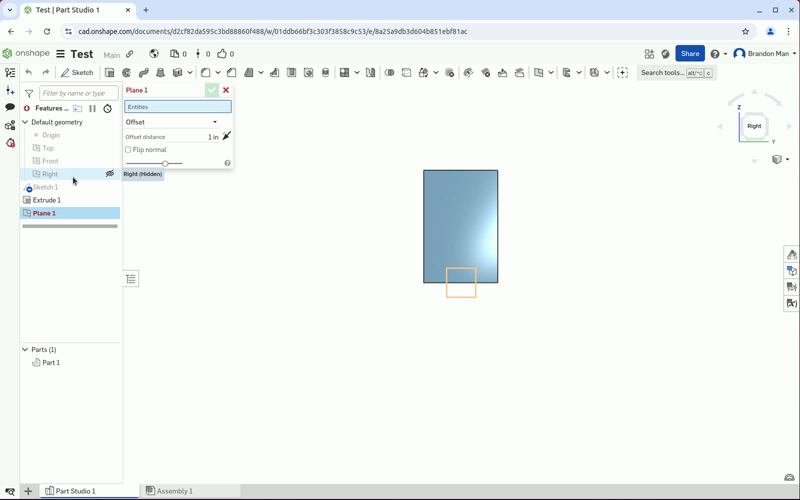
click(73, 176)
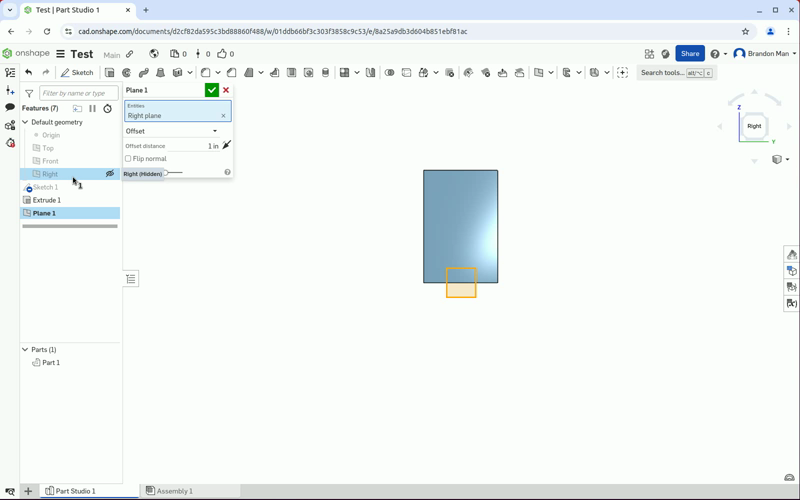
key(tab, 2)
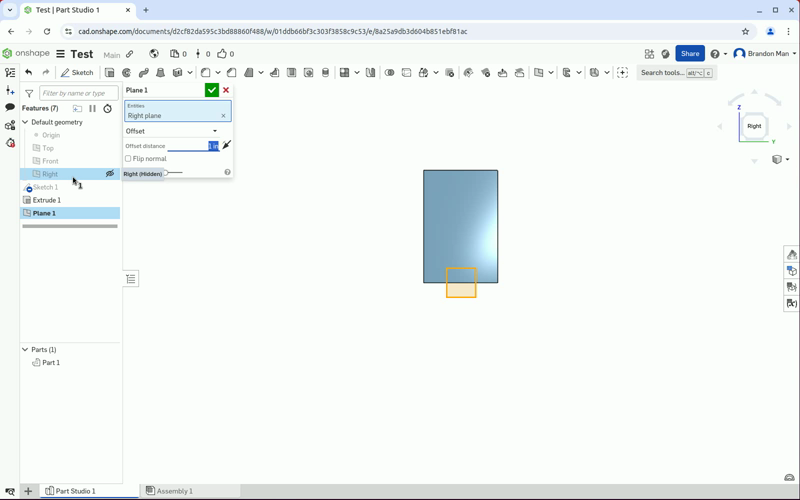
text(7.703)
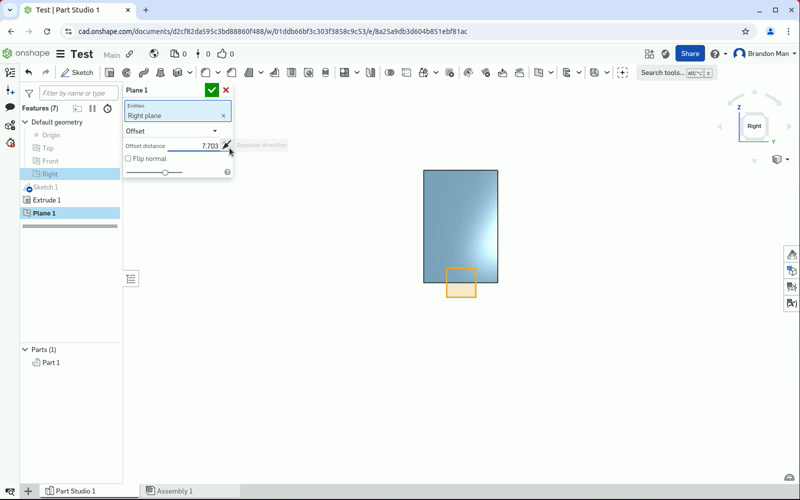
mouse_move(229, 147)
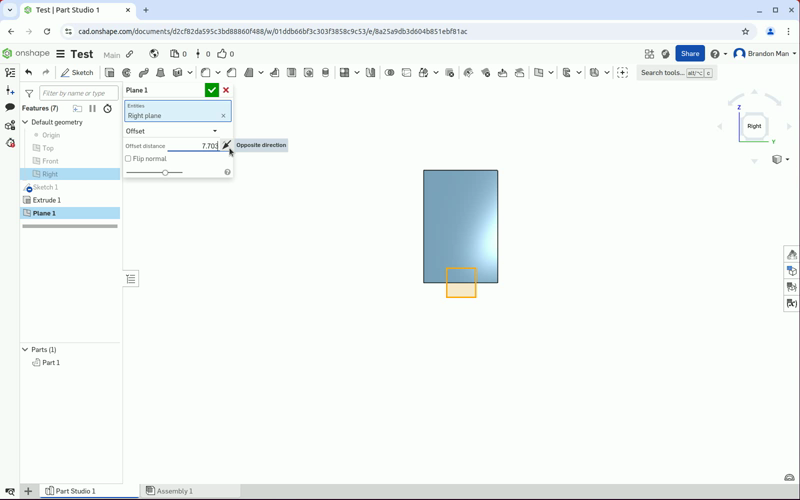
click(229, 147)
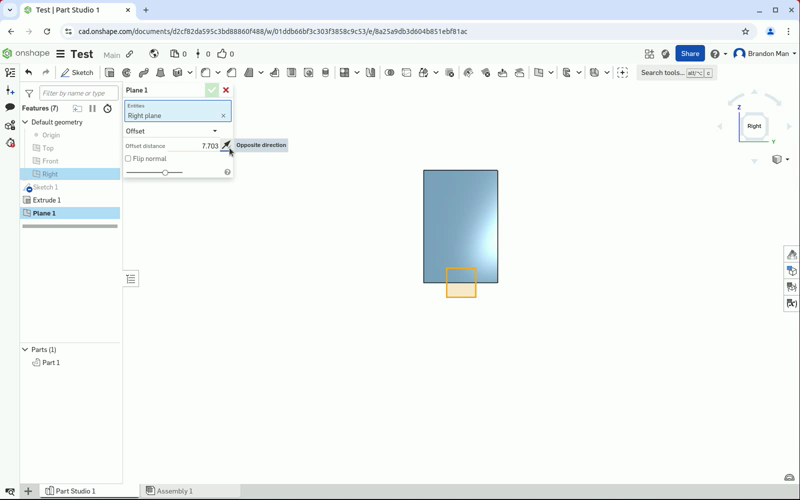
key(enter, 2)
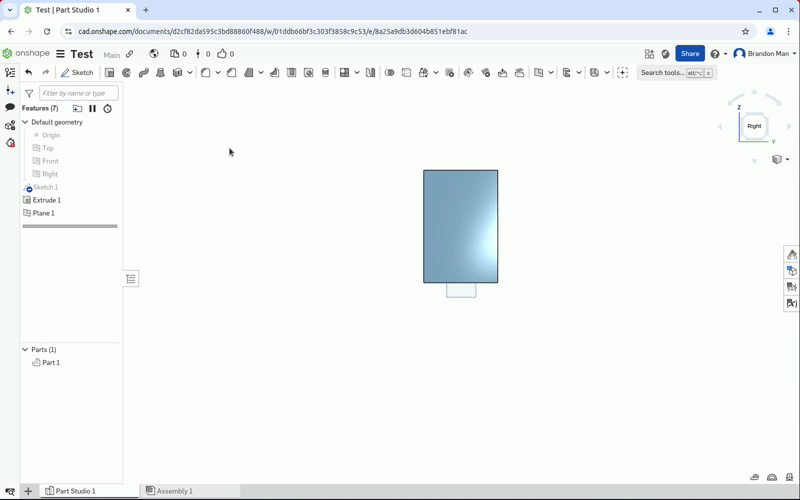
key(shift+s)
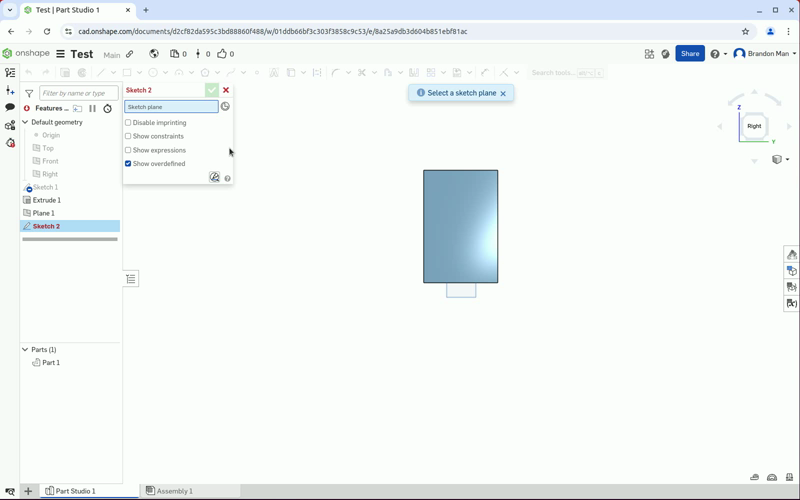
mouse_move(73, 215)
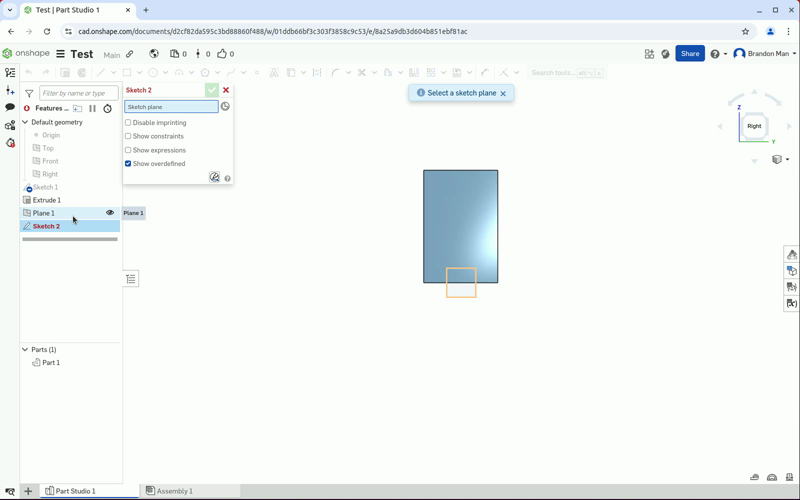
click(73, 215)
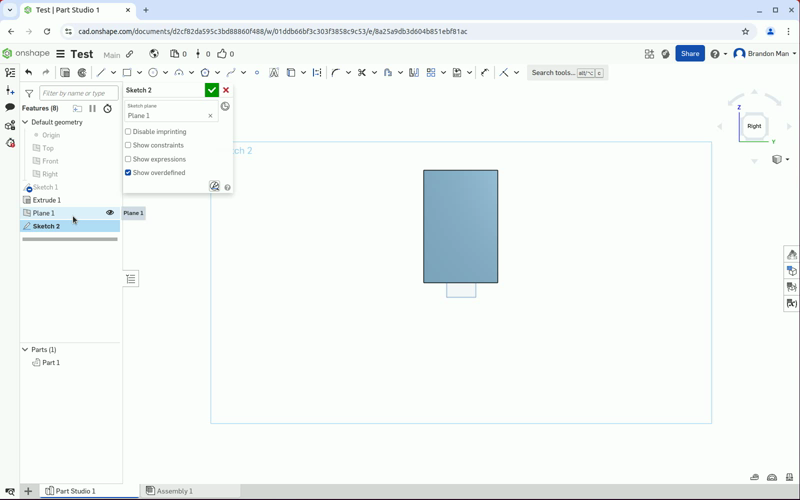
mouse_move(73, 352)
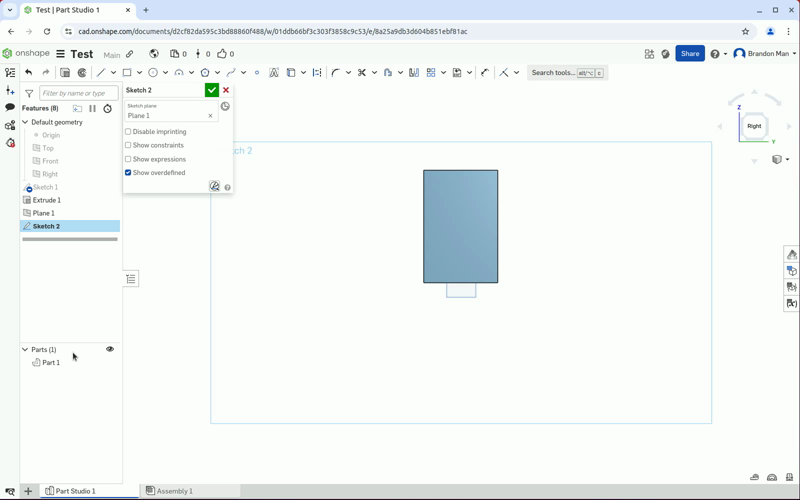
key(y)
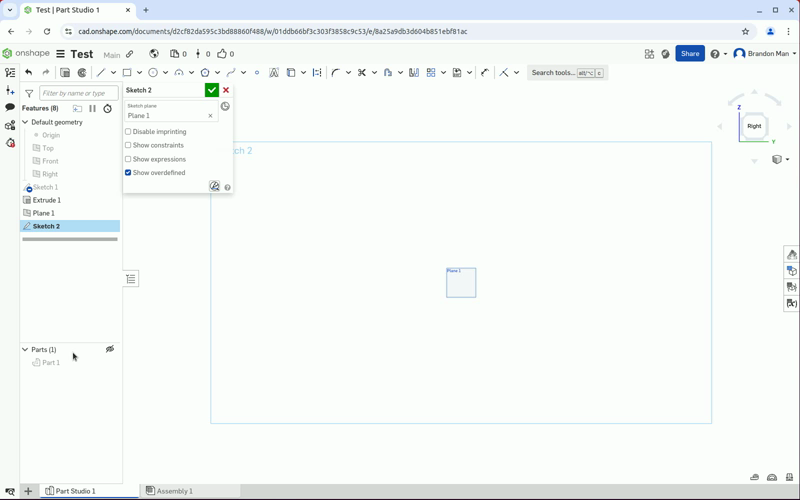
key(l)
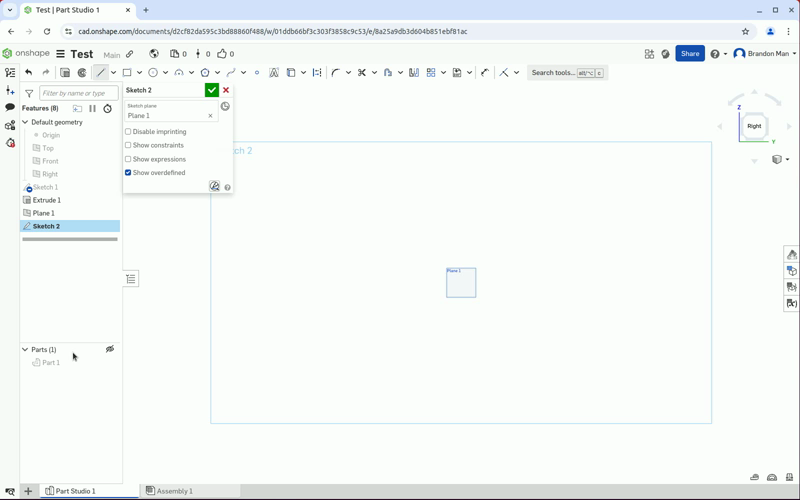
key_down(shift)
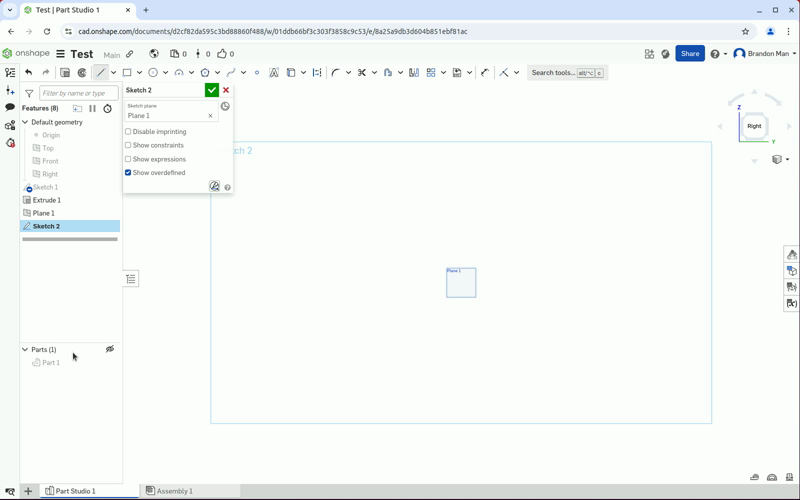
mouse_move(460, 282)
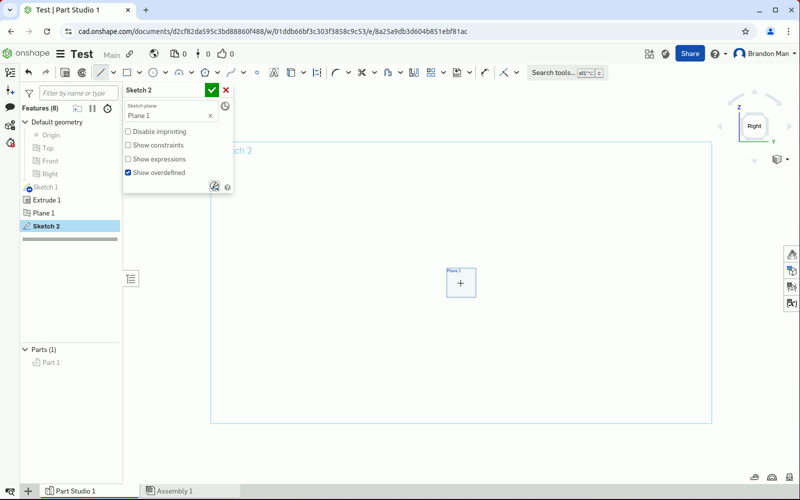
click(460, 282)
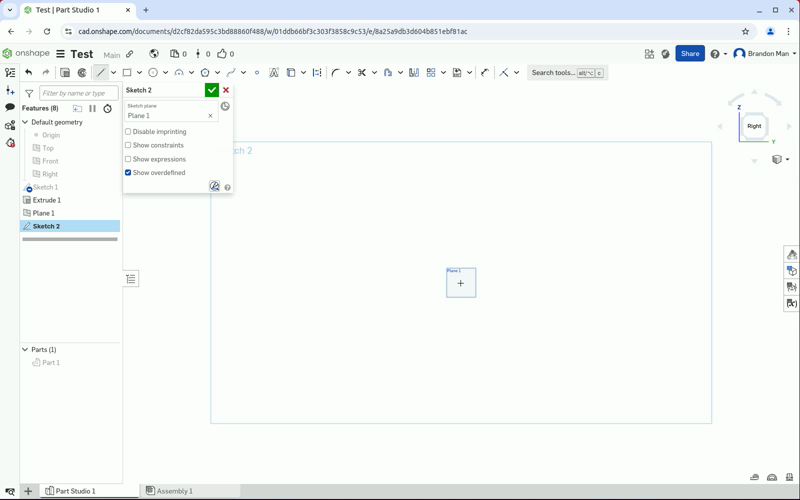
key_up(shift)
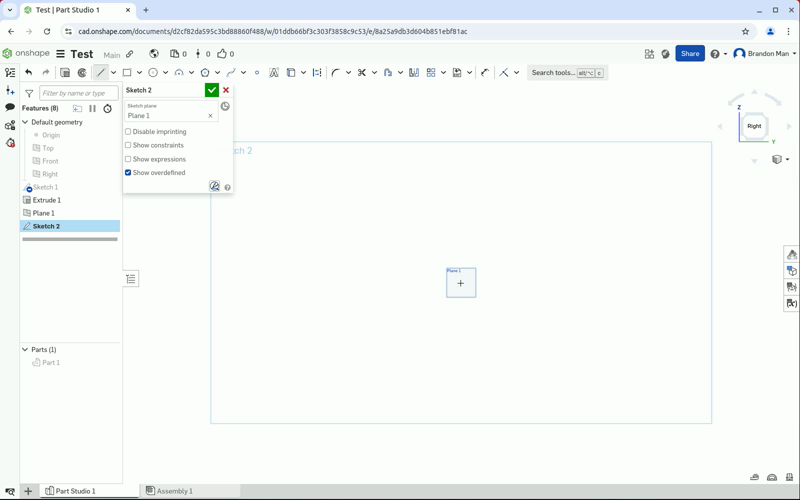
key_down(shift)
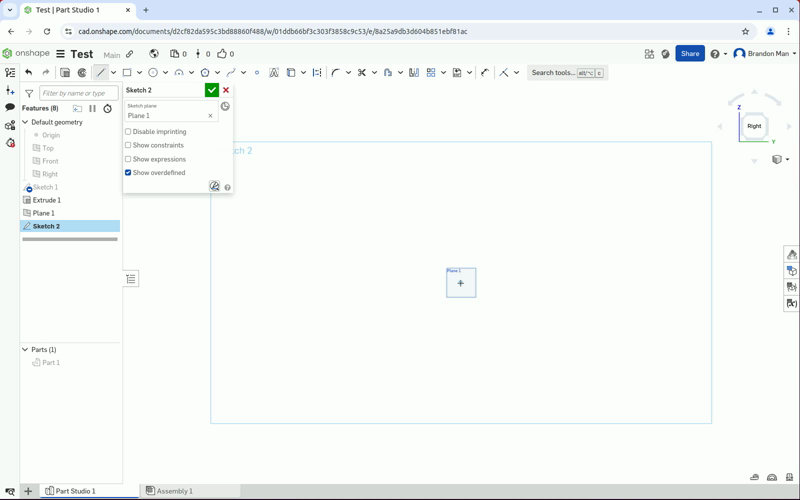
mouse_move(490, 282)
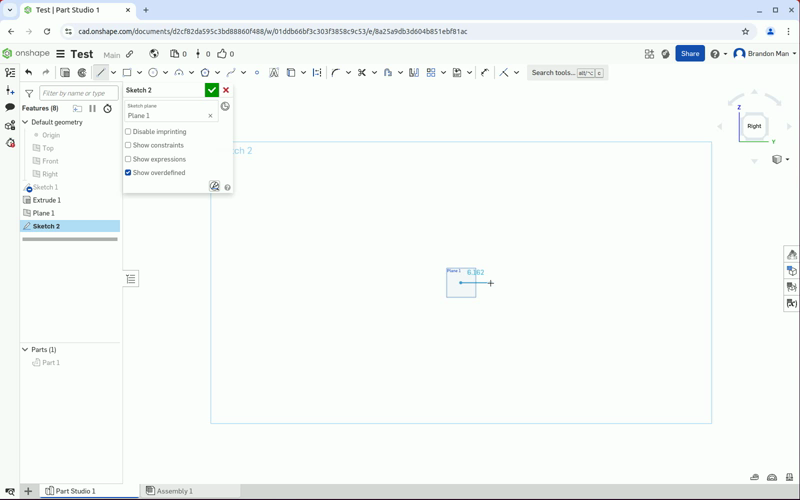
mouse_move(498, 282)
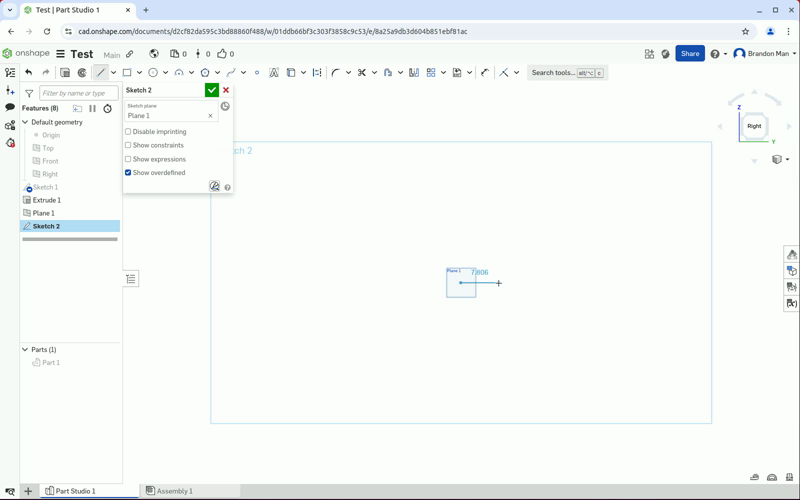
click(498, 282)
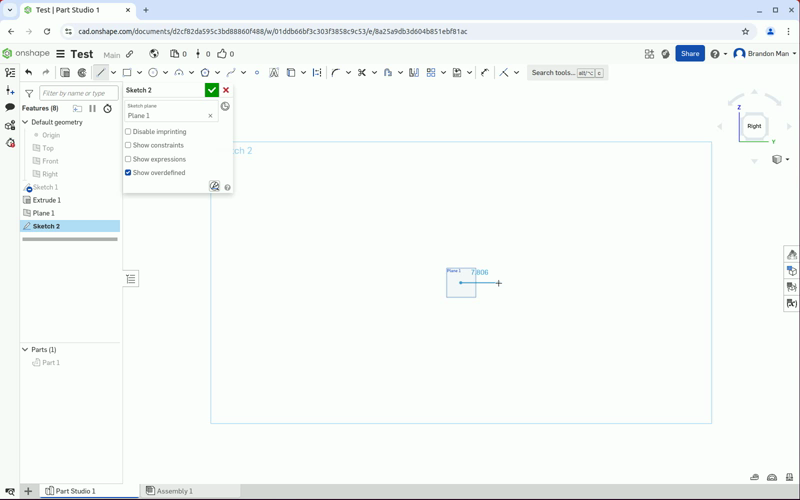
key_up(shift)
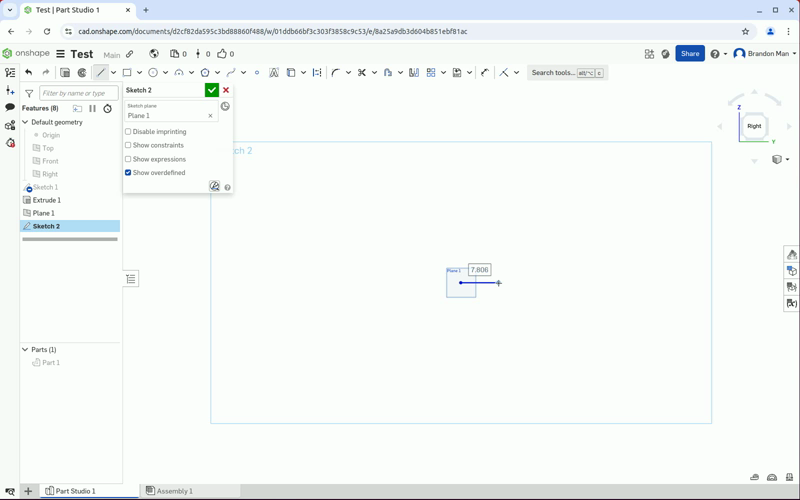
key_down(shift)
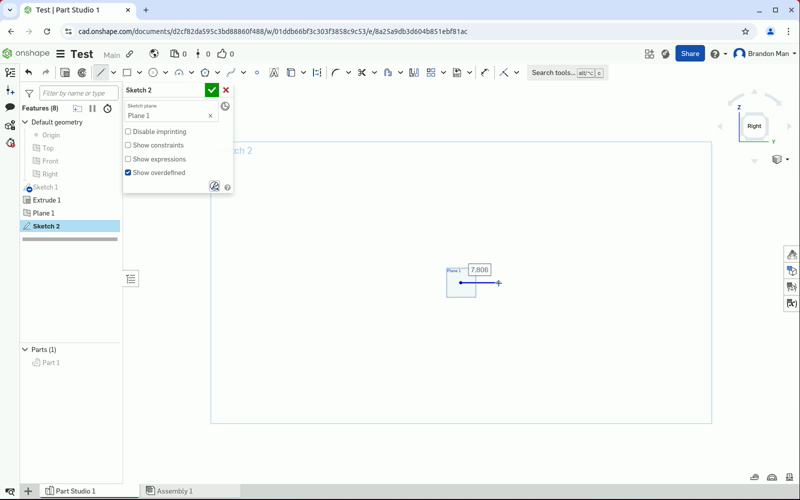
mouse_move(498, 199)
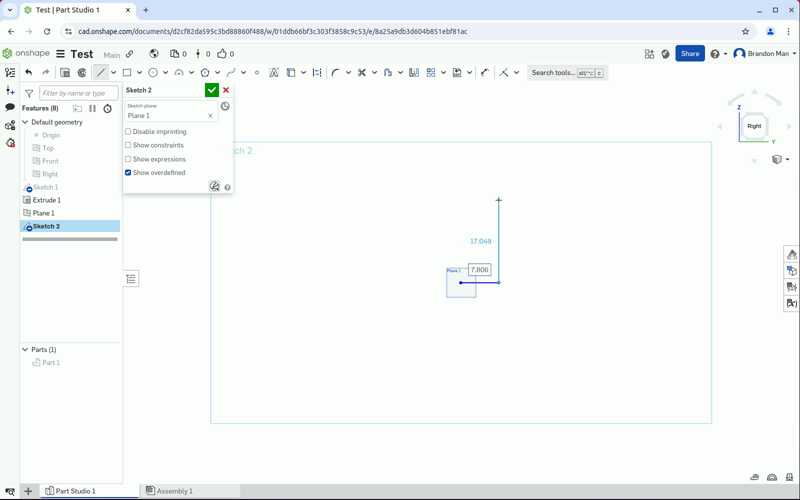
click(498, 199)
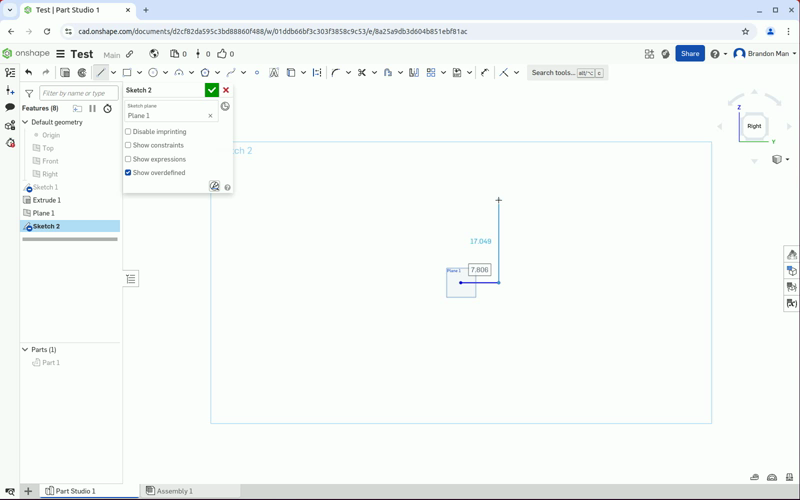
key_up(shift)
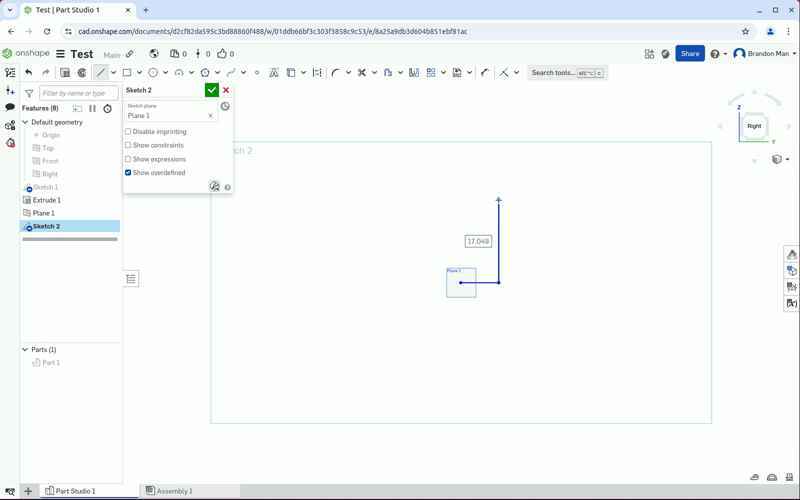
key_down(shift)
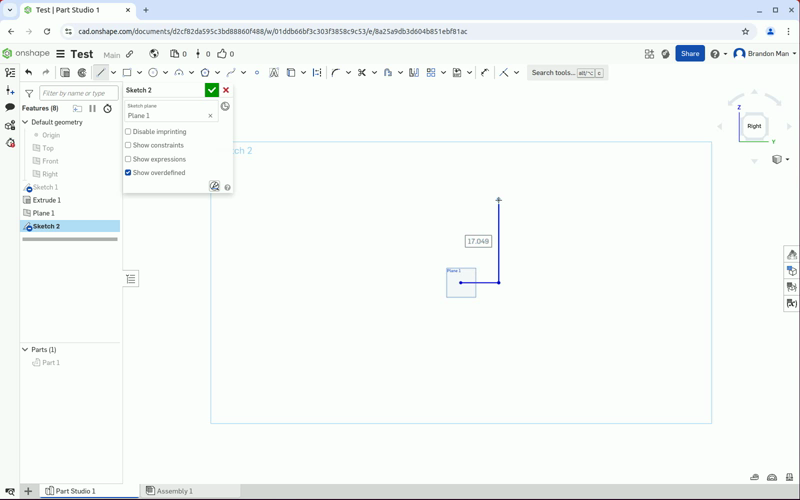
mouse_move(528, 199)
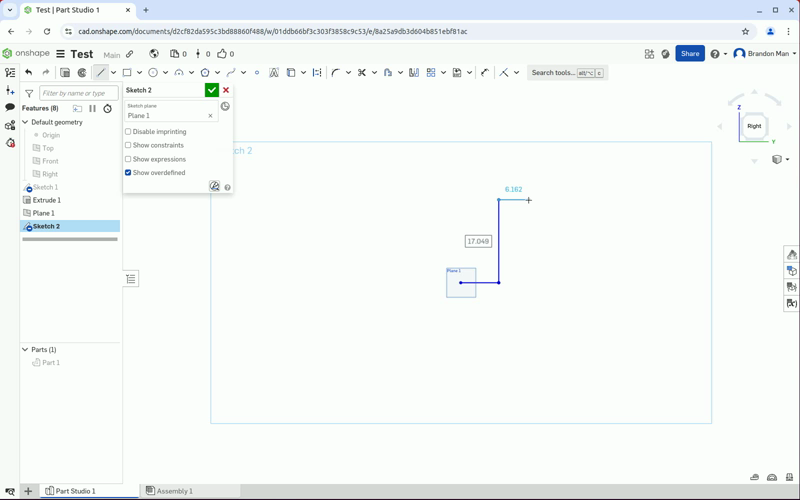
mouse_move(460, 199)
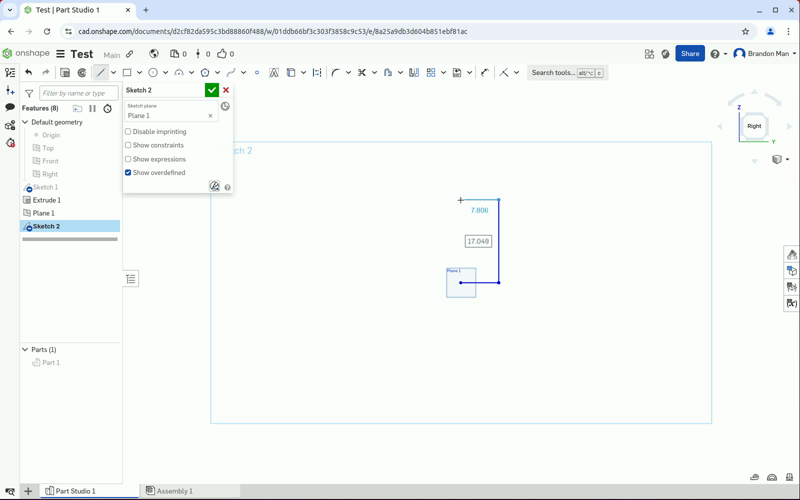
click(460, 199)
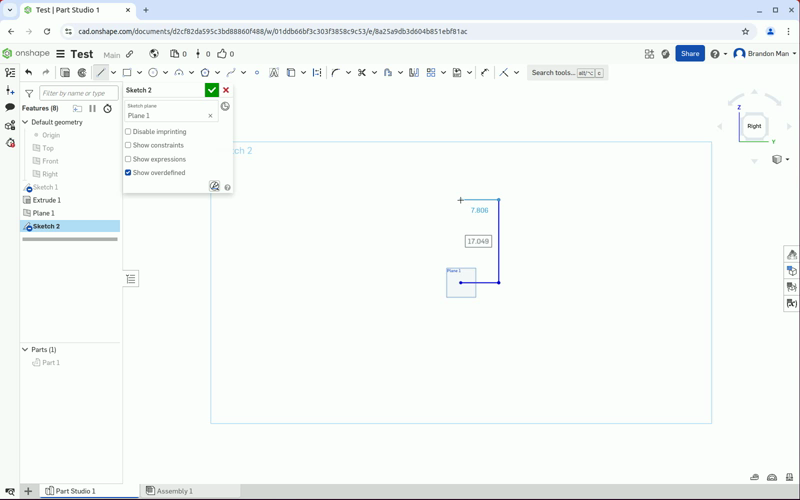
key_up(shift)
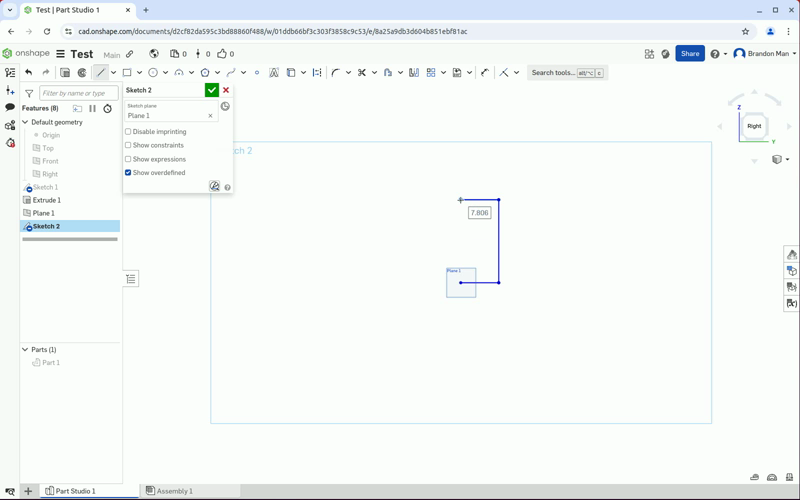
key_down(shift)
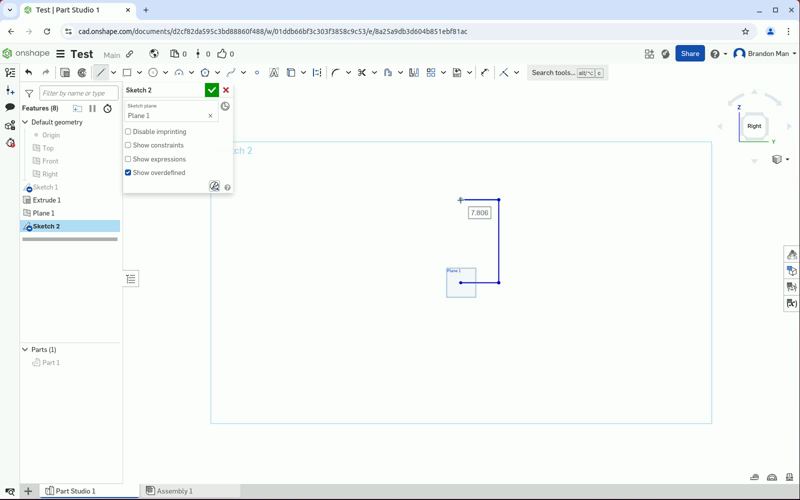
mouse_move(460, 282)
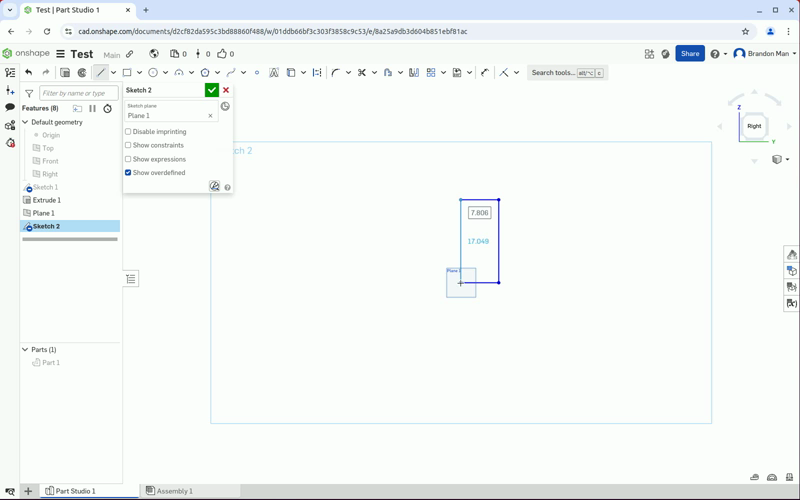
key_up(shift)
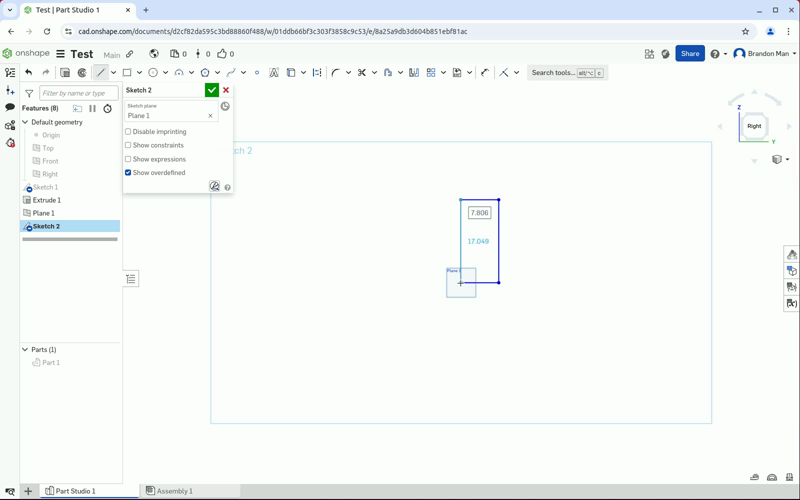
click(460, 282)
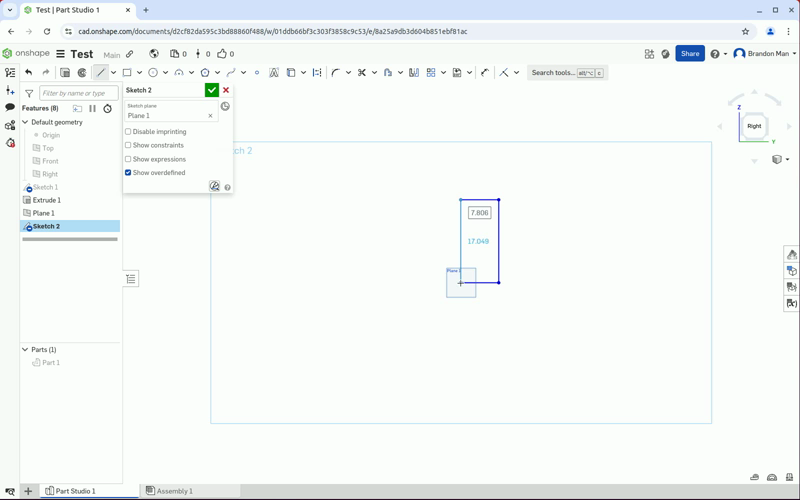
key(esc)
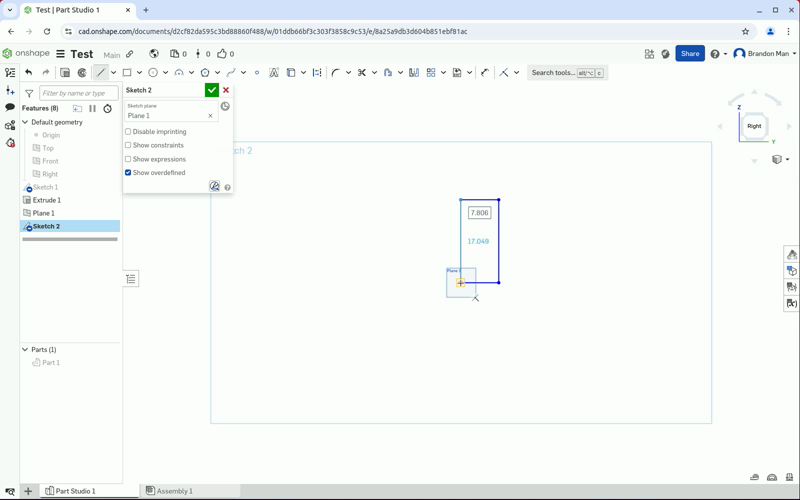
mouse_move(486, 207)
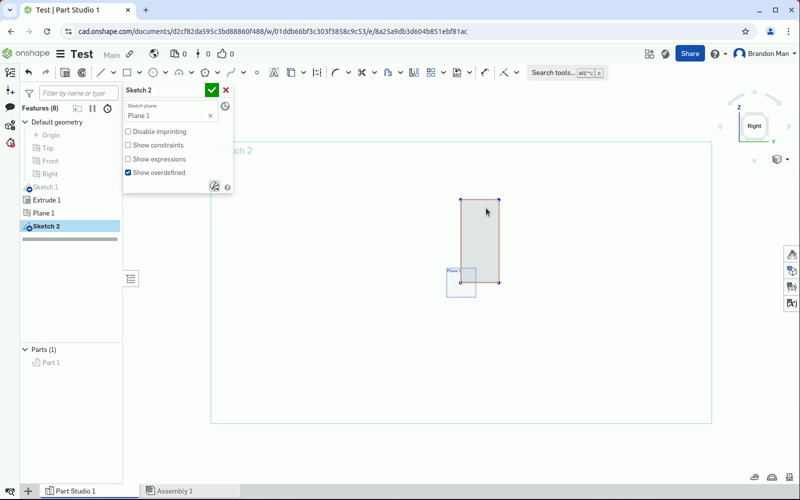
click(486, 207)
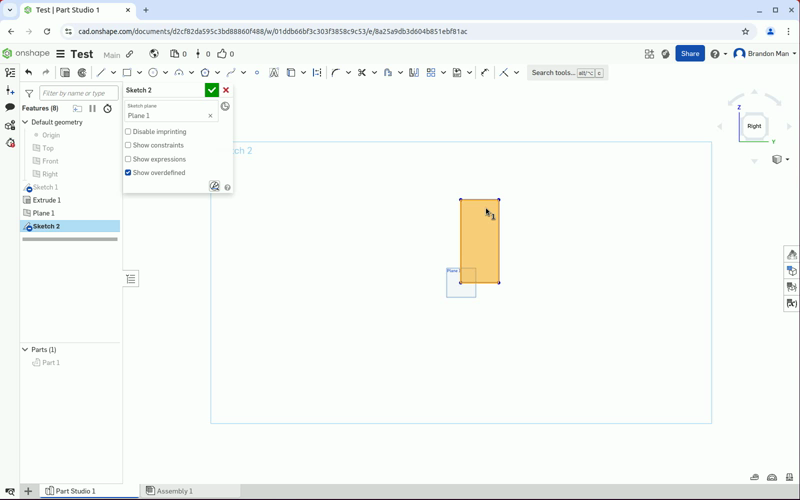
mouse_move(73, 352)
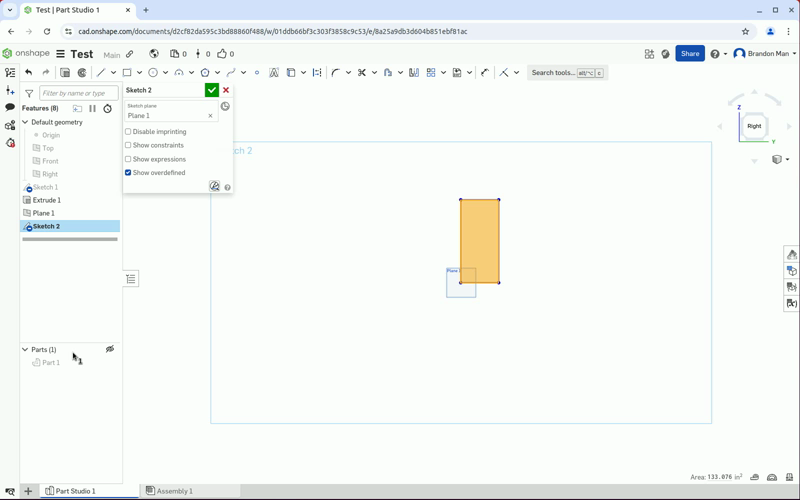
key(shift+y)
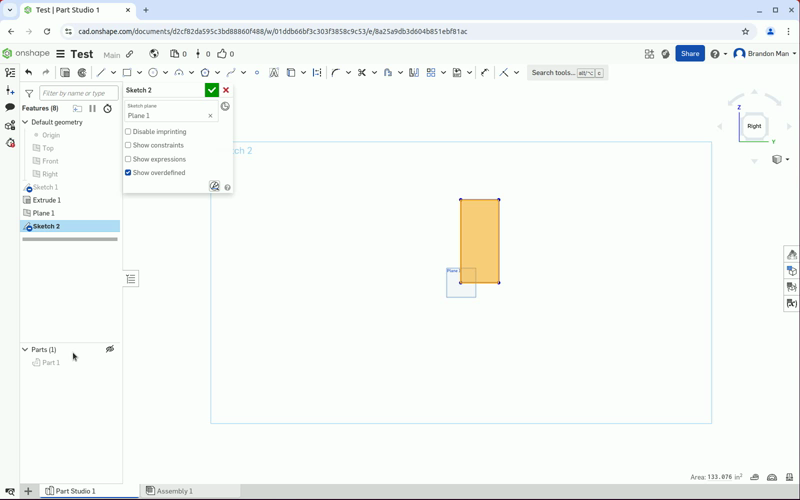
key(shift+e)
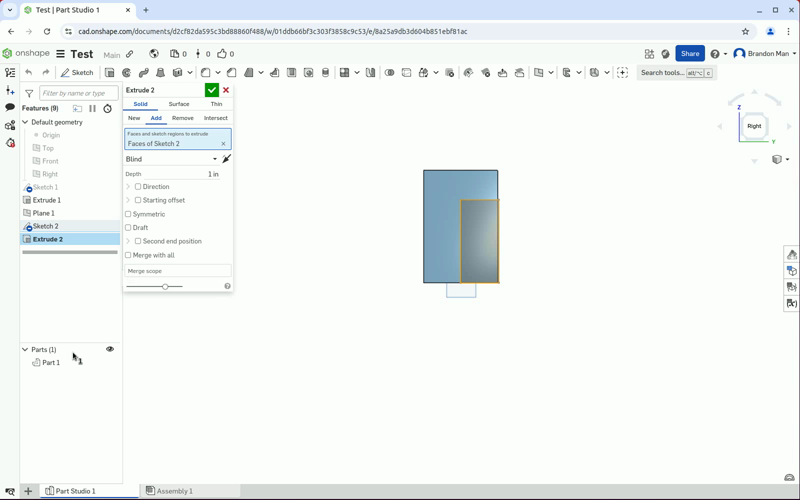
mouse_move(143, 106)
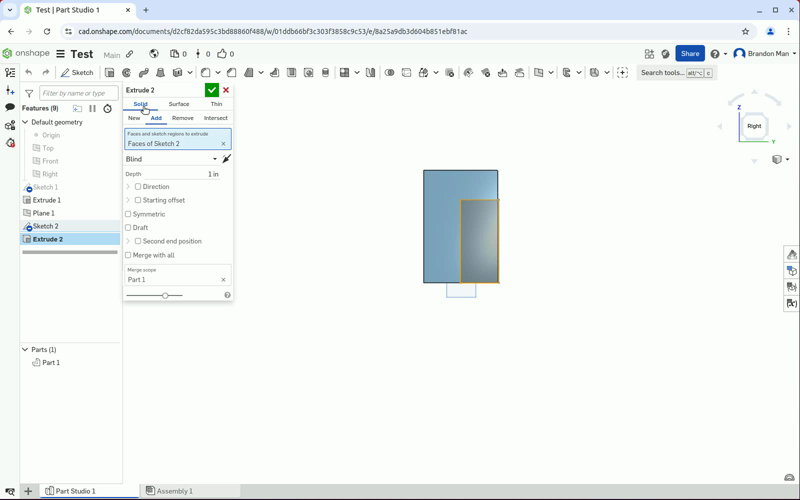
click(143, 106)
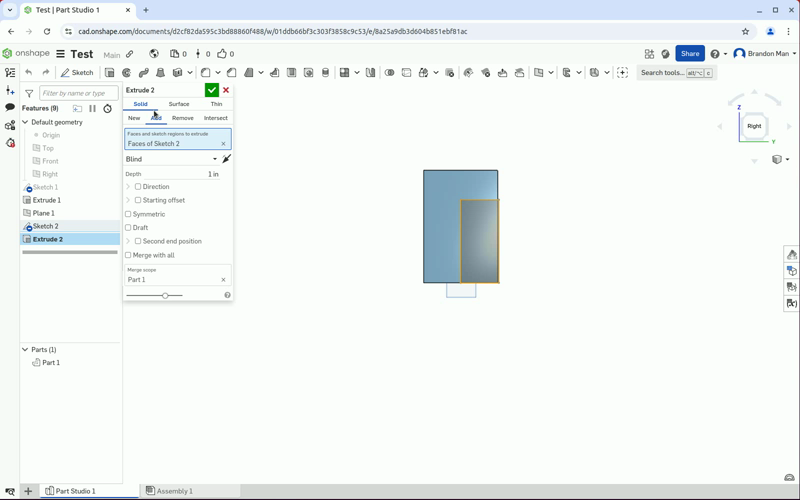
mouse_move(186, 120)
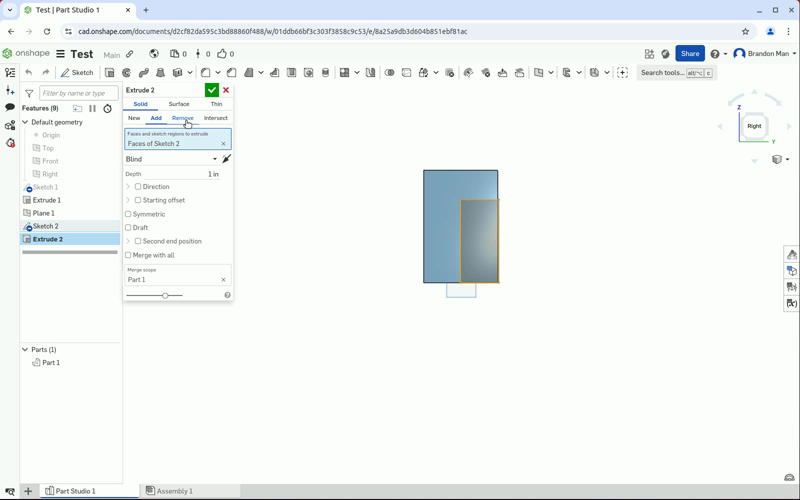
click(186, 120)
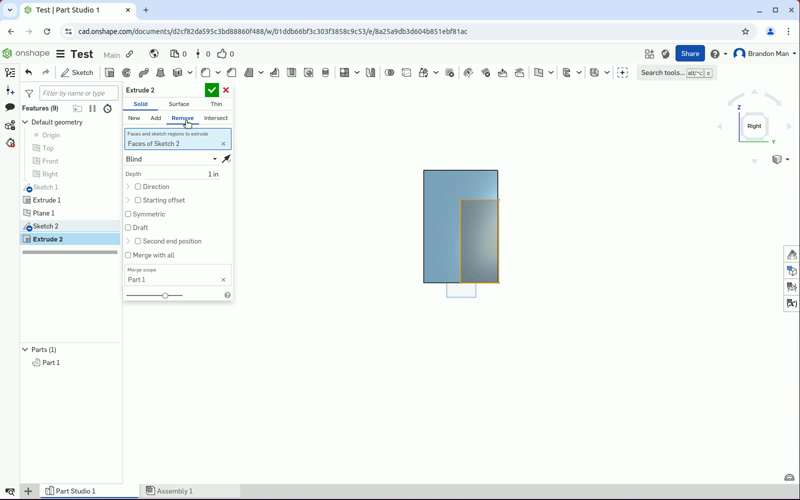
key(tab, 4)
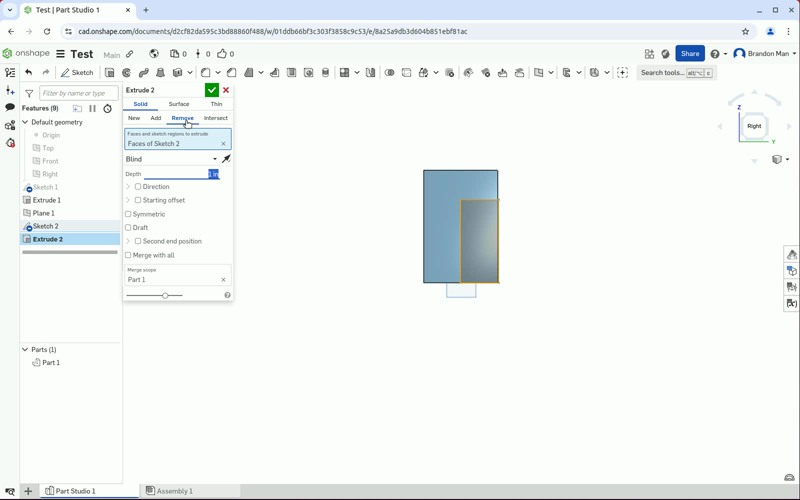
text(3.129)
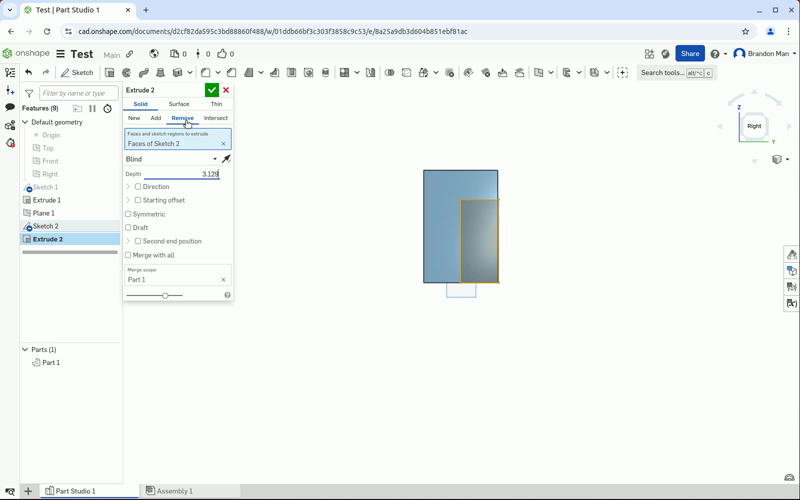
key(tab, 6)
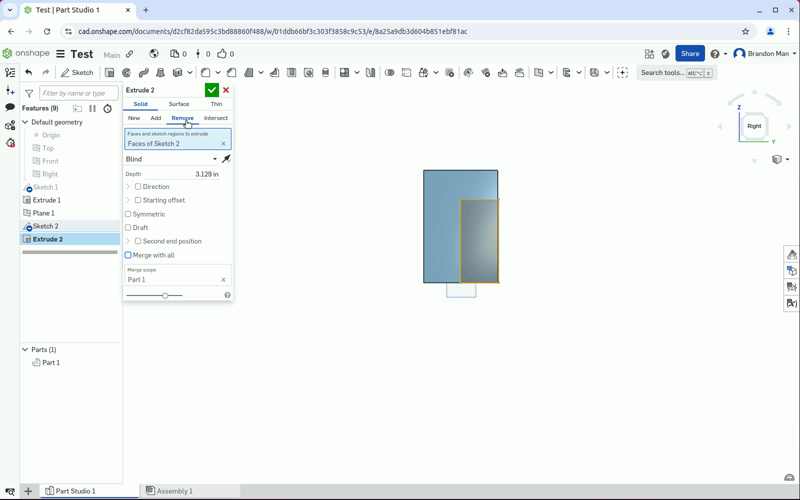
key(space)
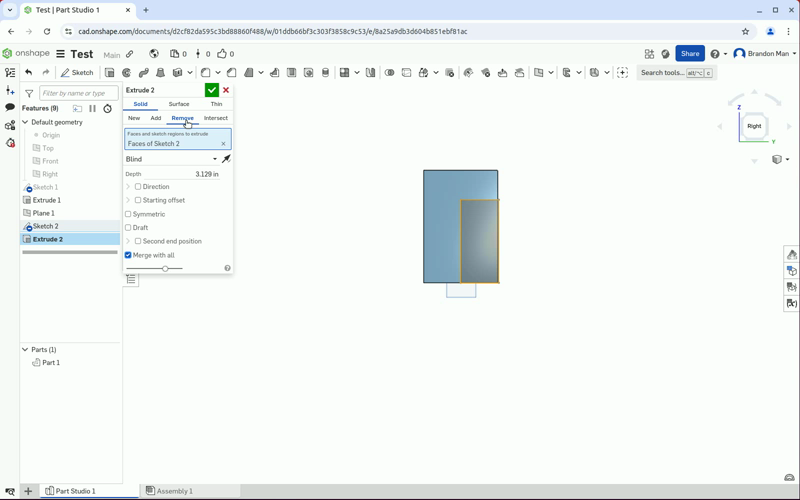
key(enter)
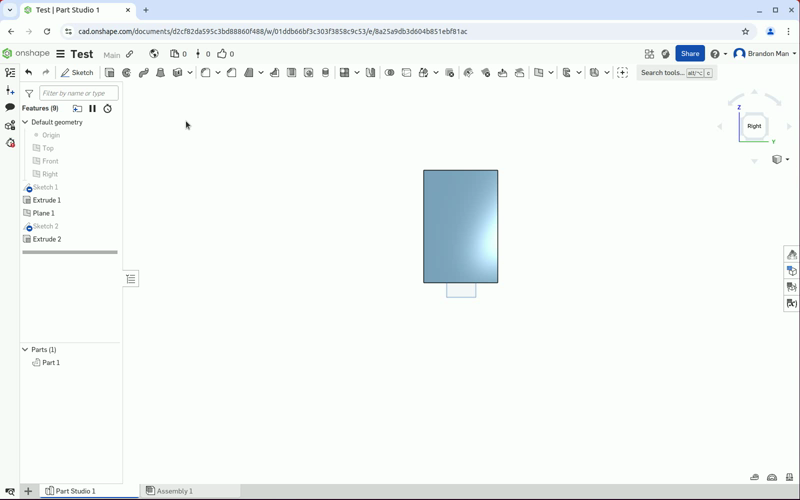
key(shift+h)
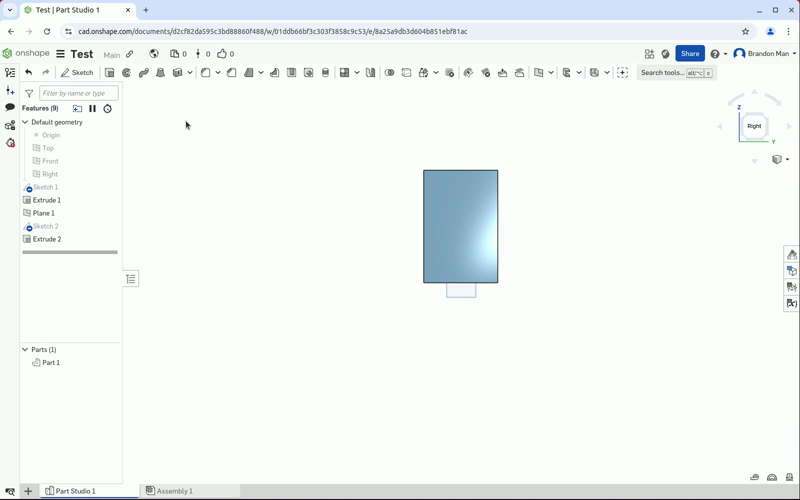
key(shift+h)
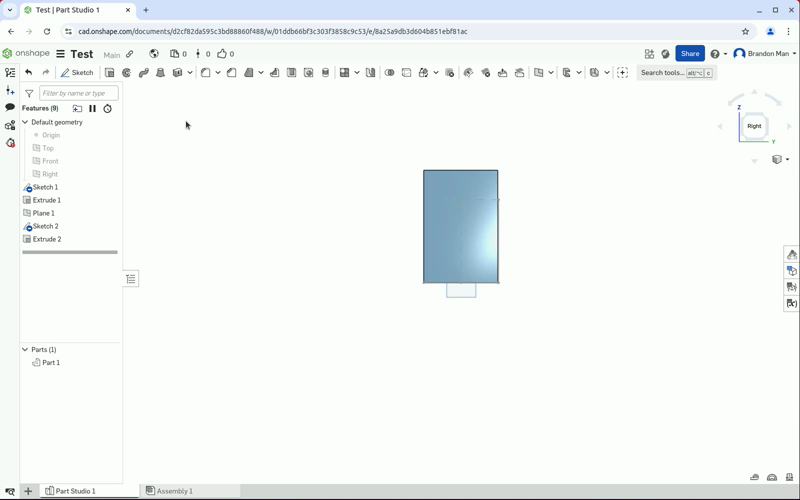
key(shift+7)
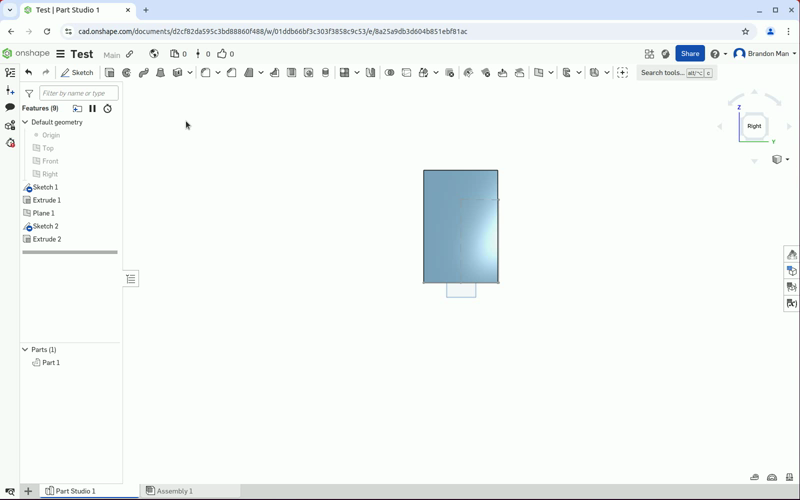
key(right, 2)
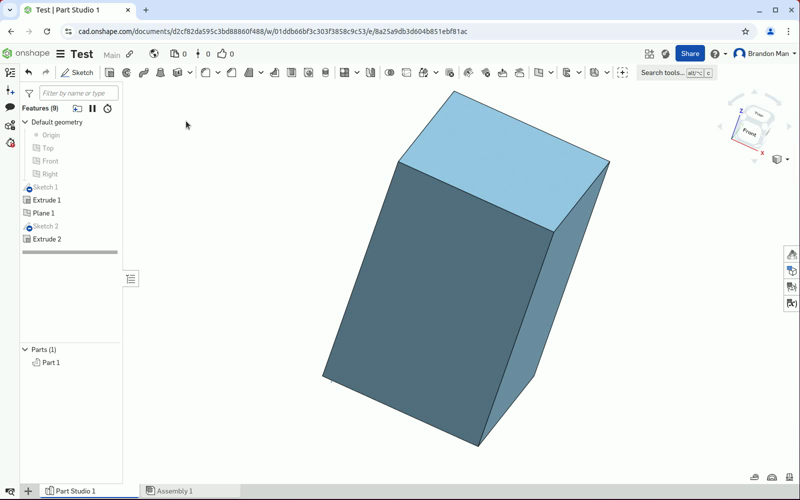
key(down, 2)
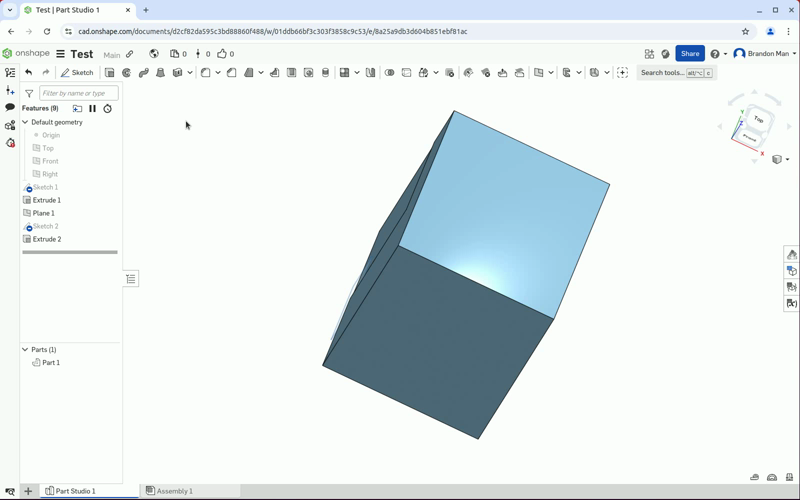
key(up, 2)
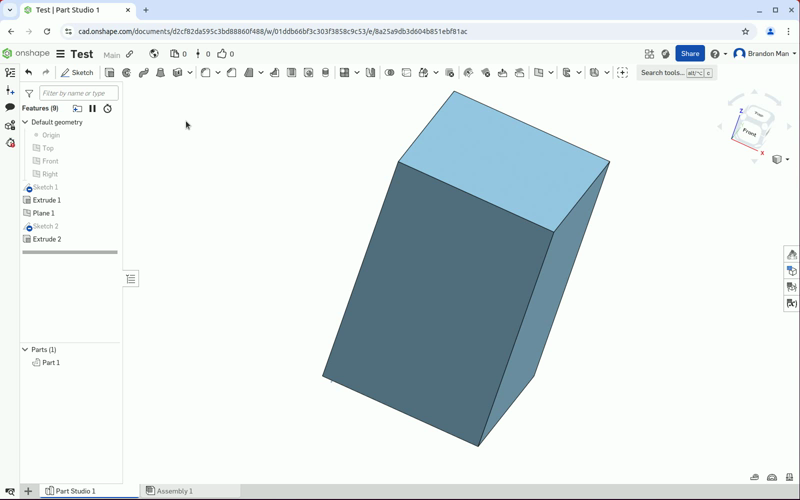
key(left, 2)
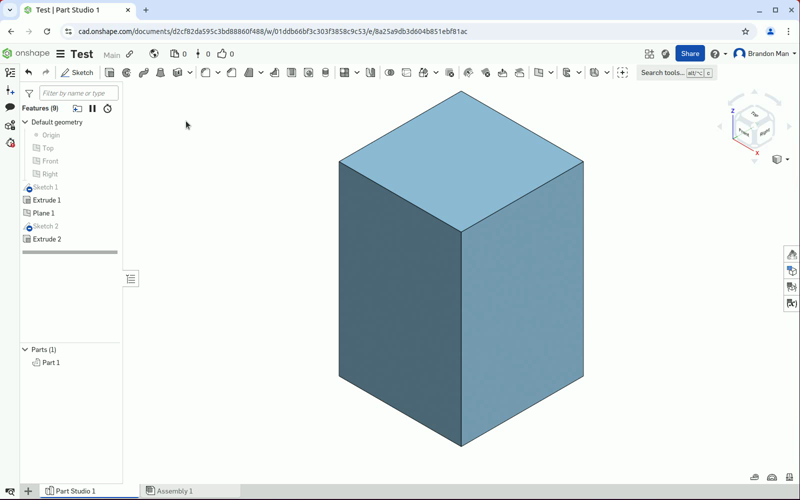
mouse_move(73, 189)
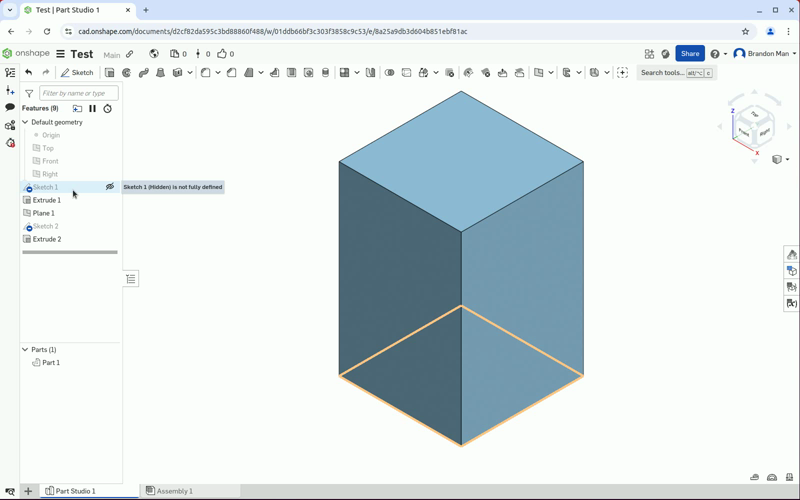
click(73, 189)